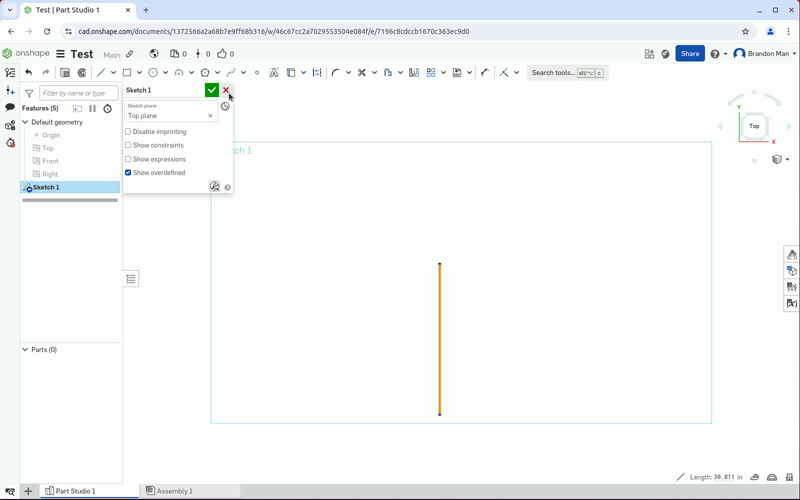
key(shift+h)
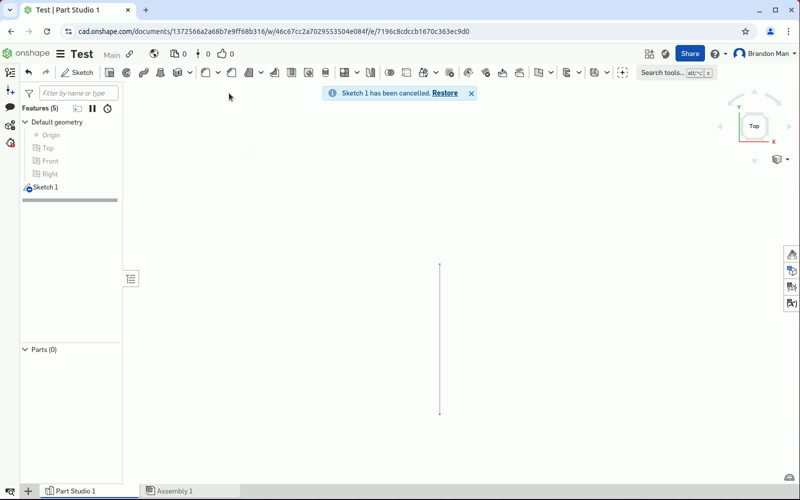
key(shift+s)
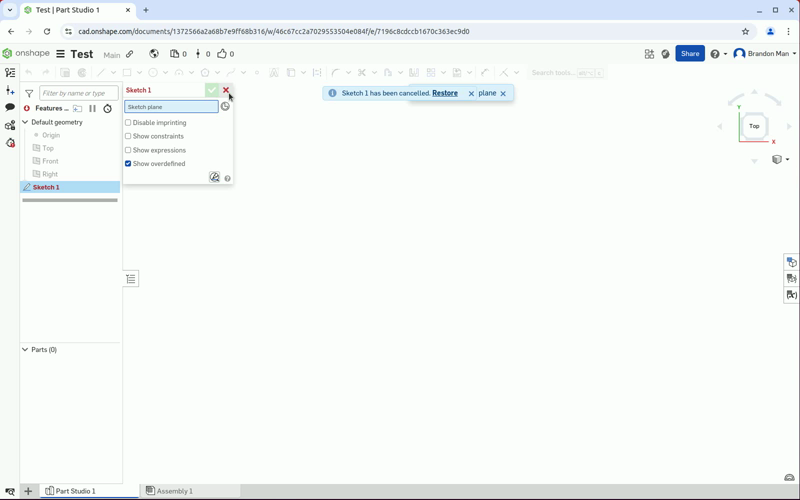
mouse_move(73, 150)
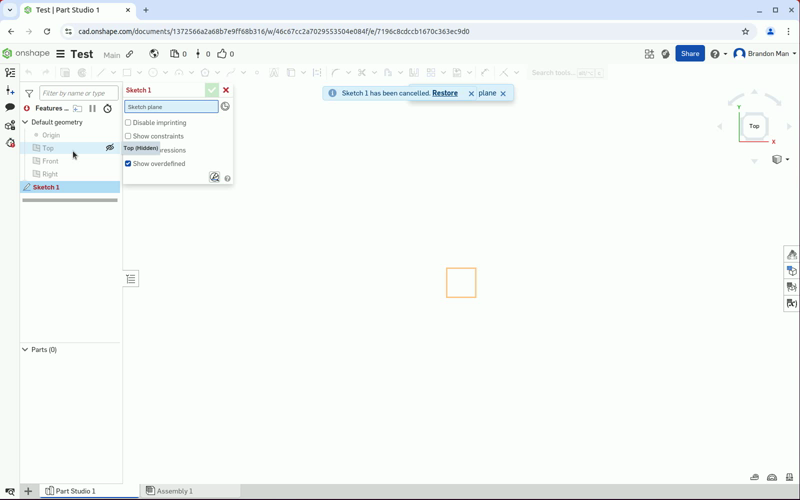
click(73, 150)
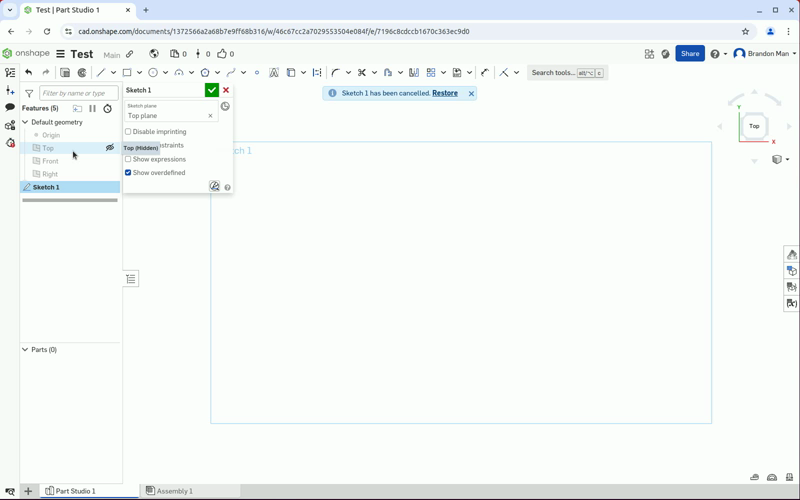
mouse_move(73, 352)
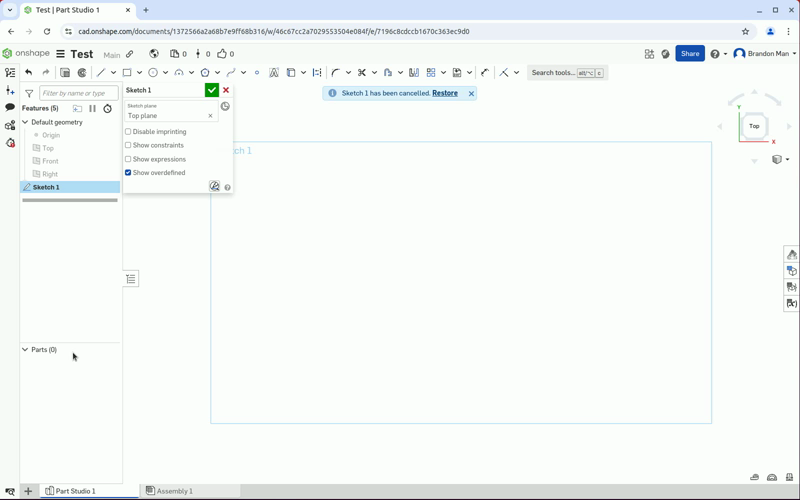
key(y)
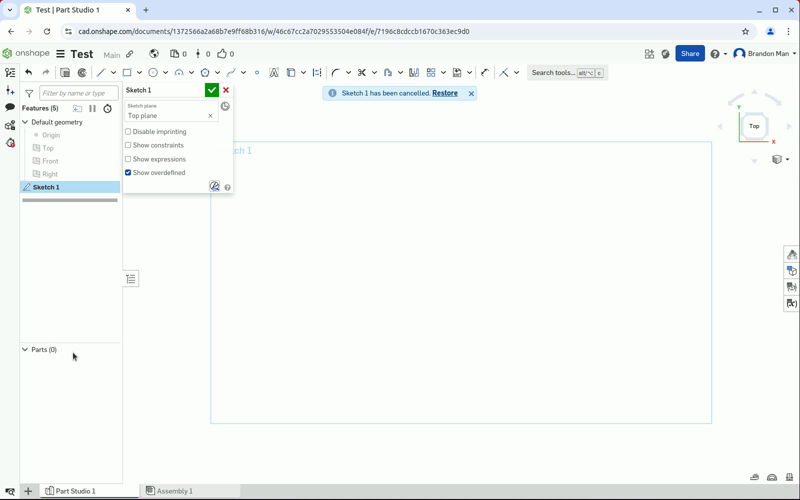
key(a)
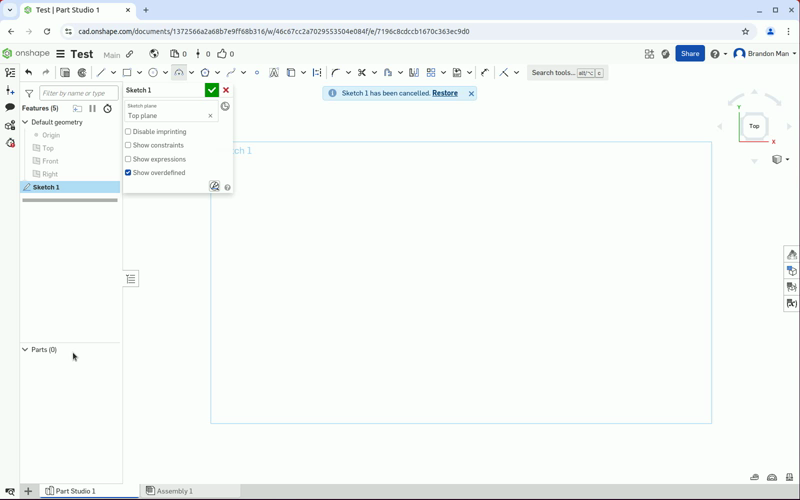
key_down(shift)
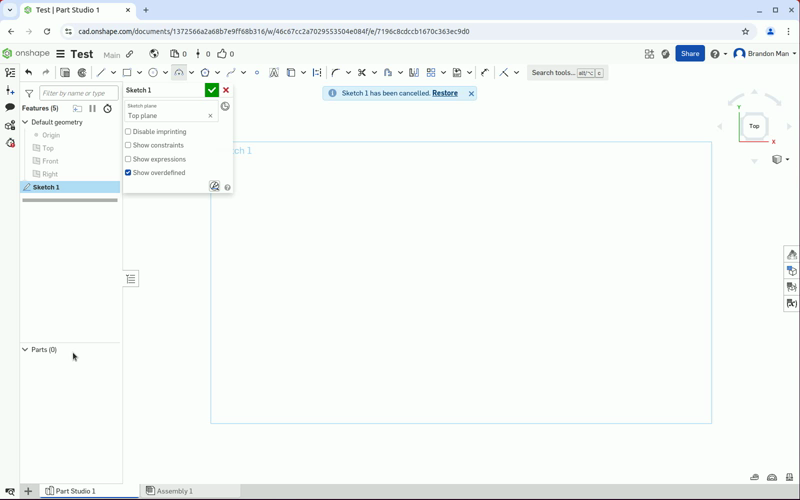
mouse_move(376, 384)
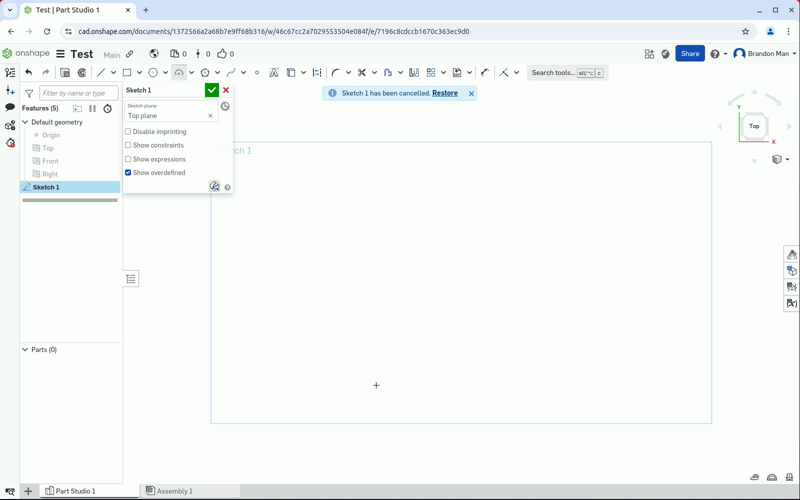
click(376, 384)
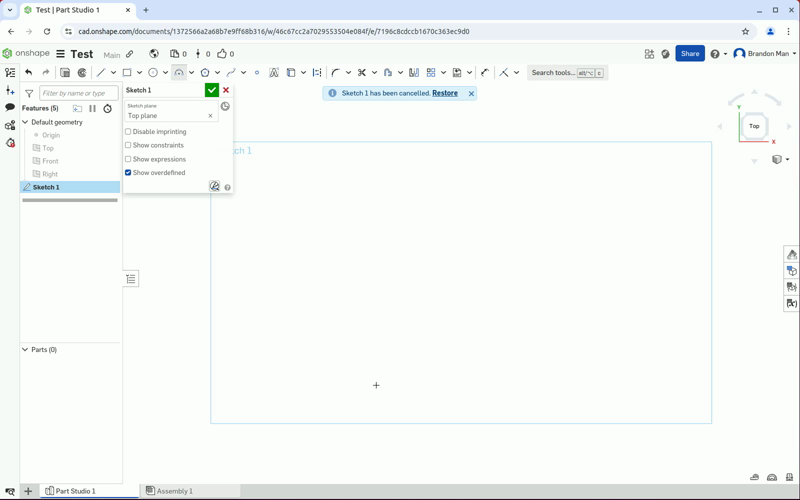
key_up(shift)
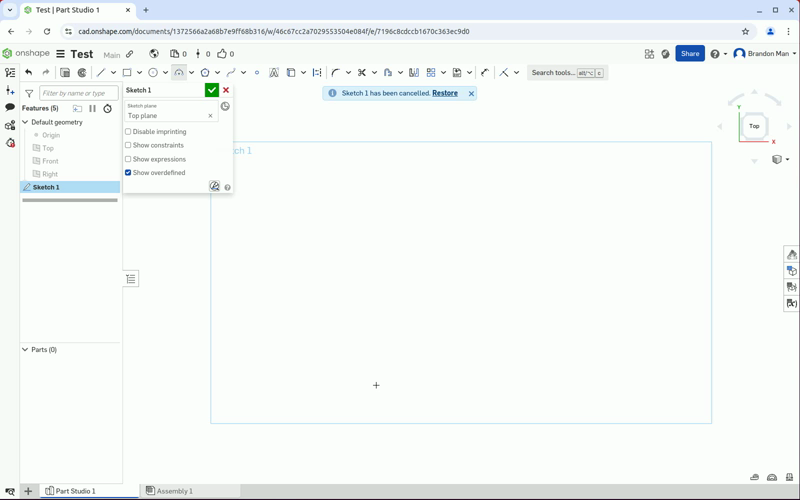
key_down(shift)
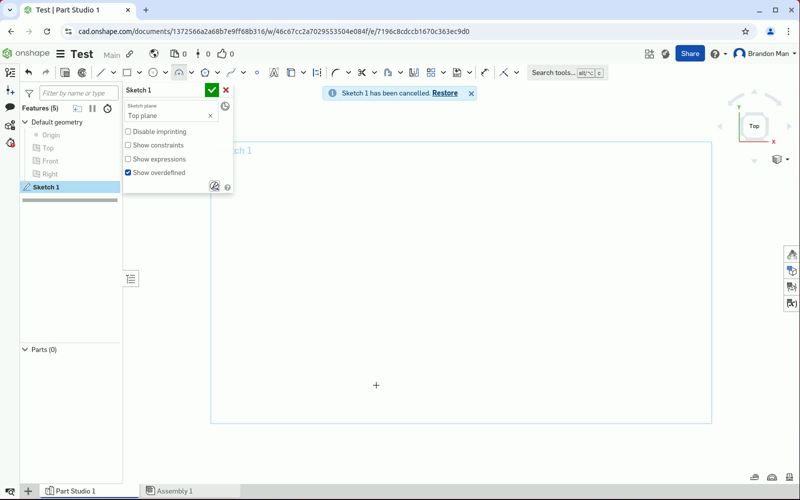
mouse_move(387, 394)
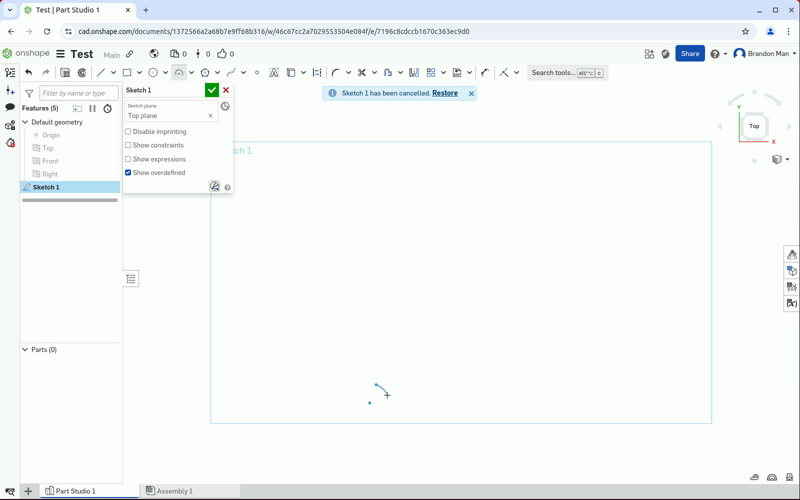
click(387, 394)
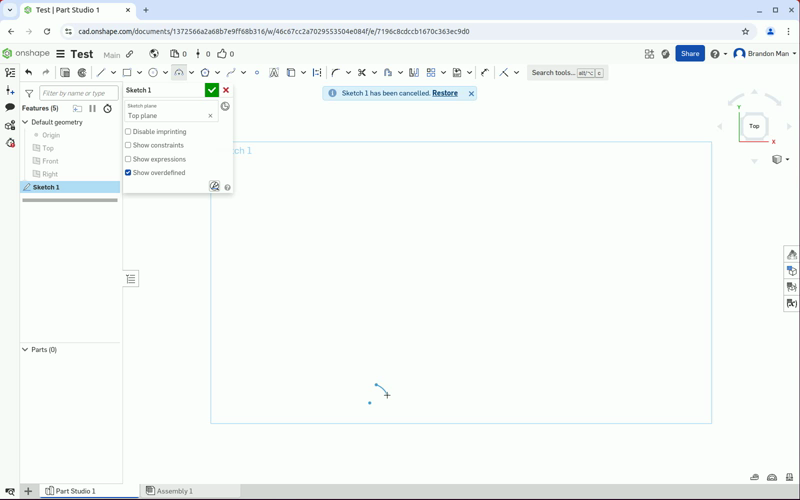
mouse_move(379, 392)
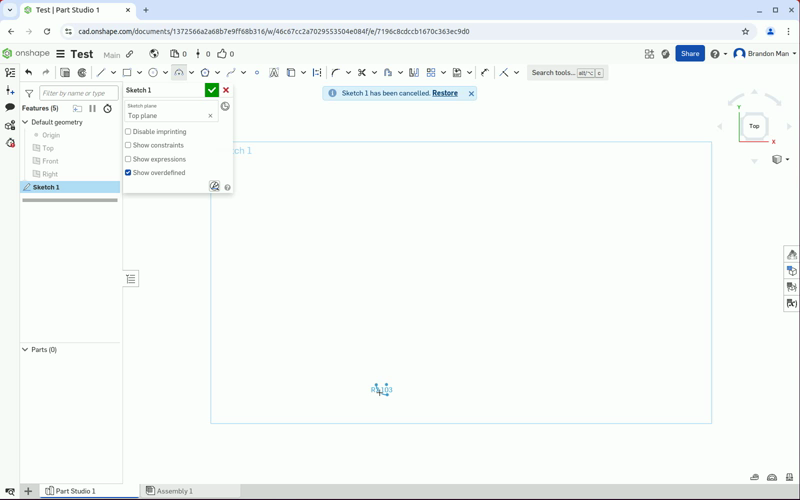
click(379, 392)
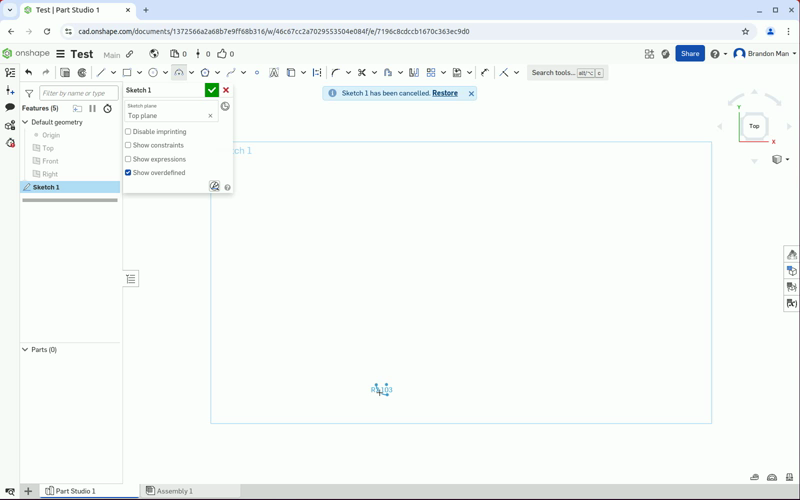
key_up(shift)
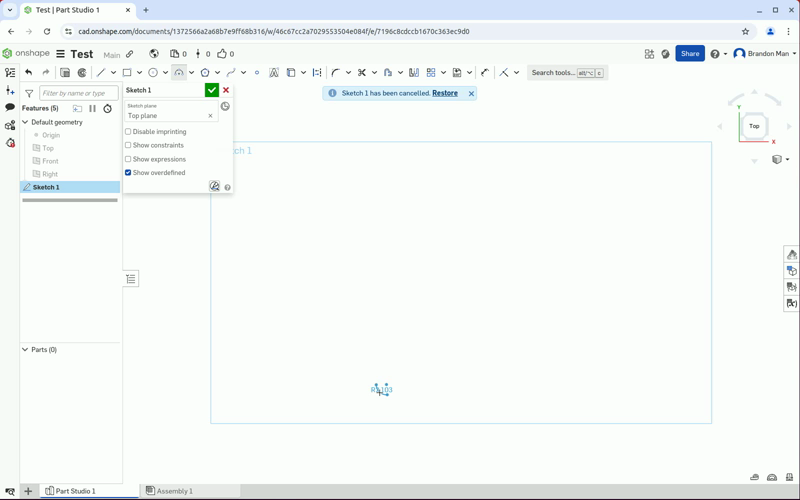
key(esc)
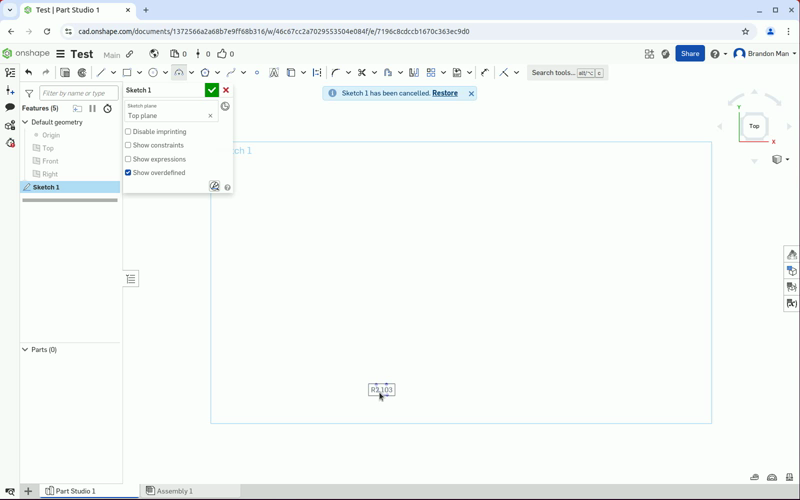
key(l)
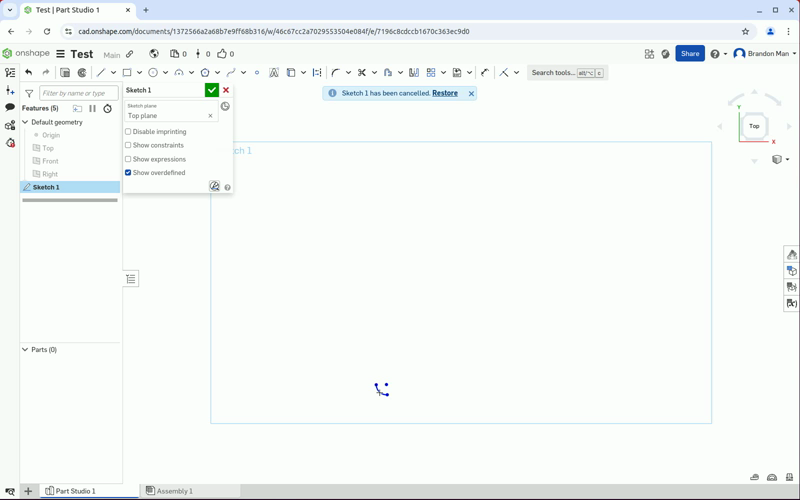
mouse_move(387, 394)
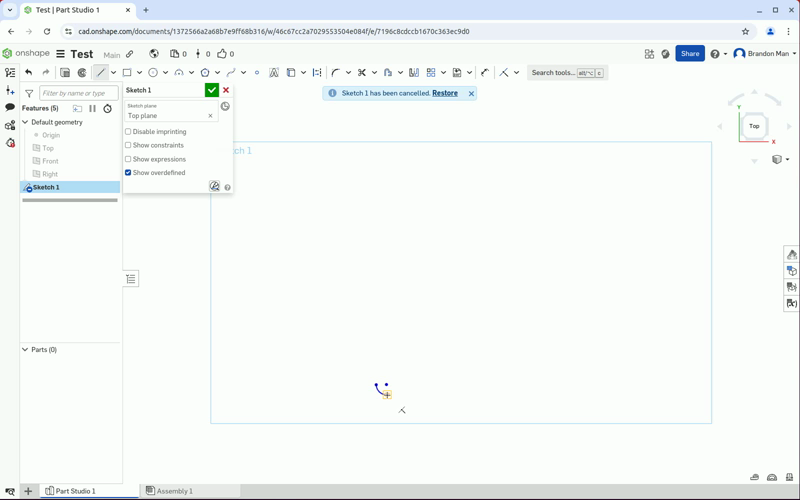
click(387, 394)
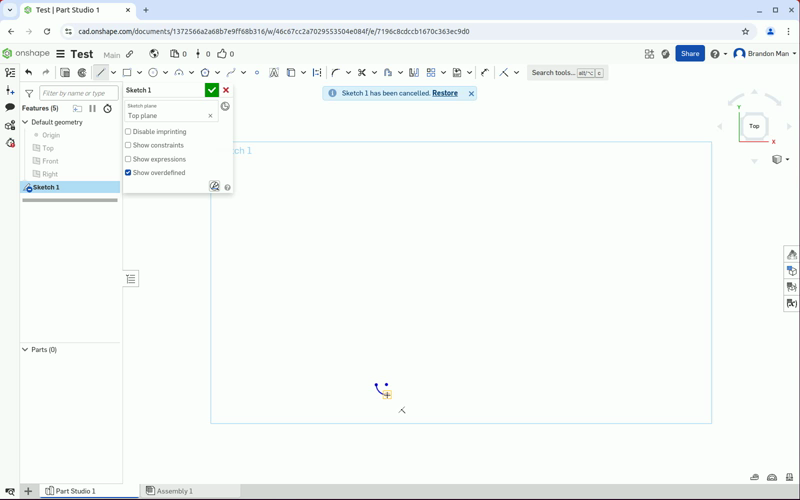
key_down(shift)
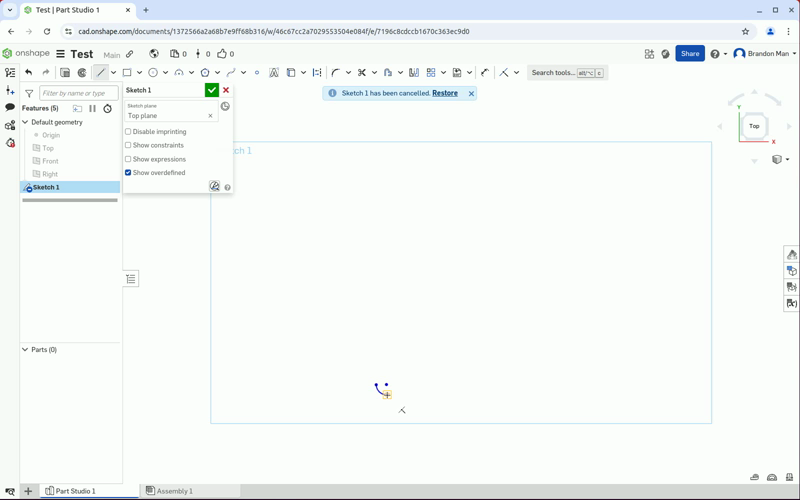
mouse_move(468, 394)
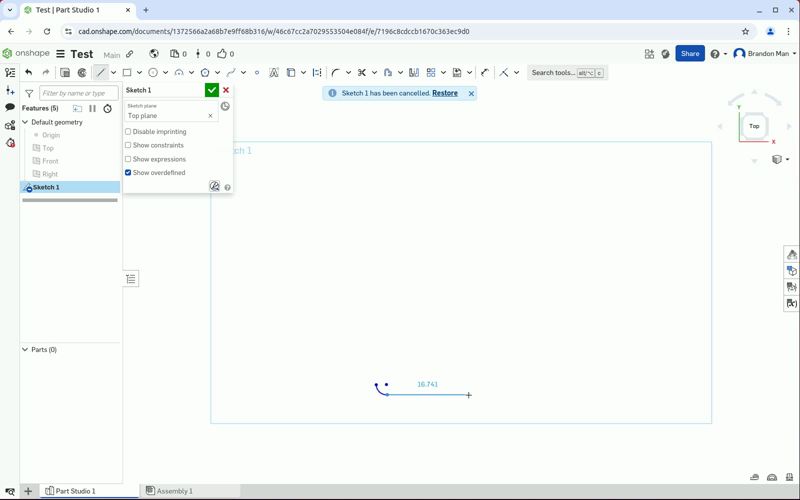
click(468, 394)
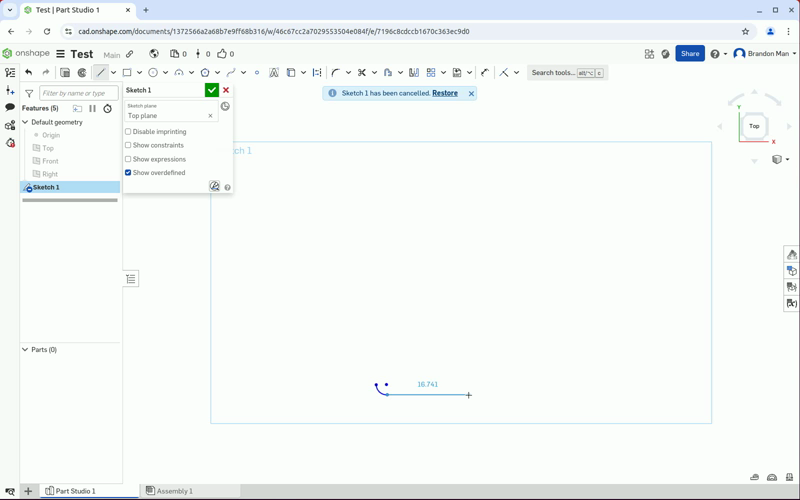
key_up(shift)
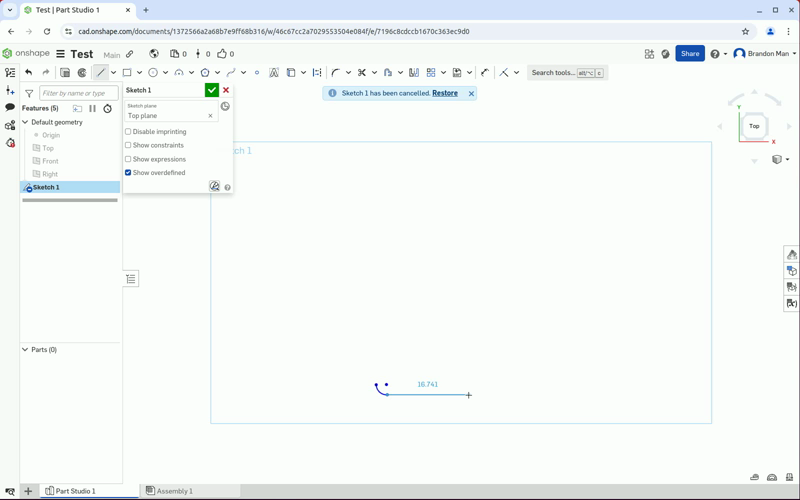
key(esc)
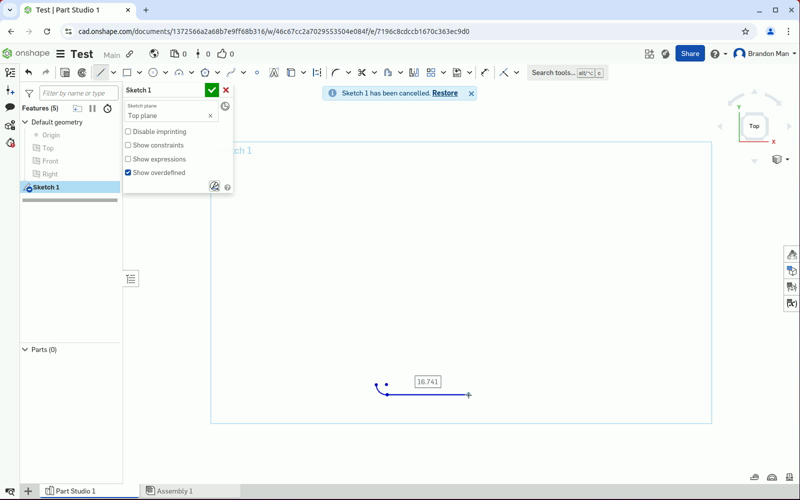
key(a)
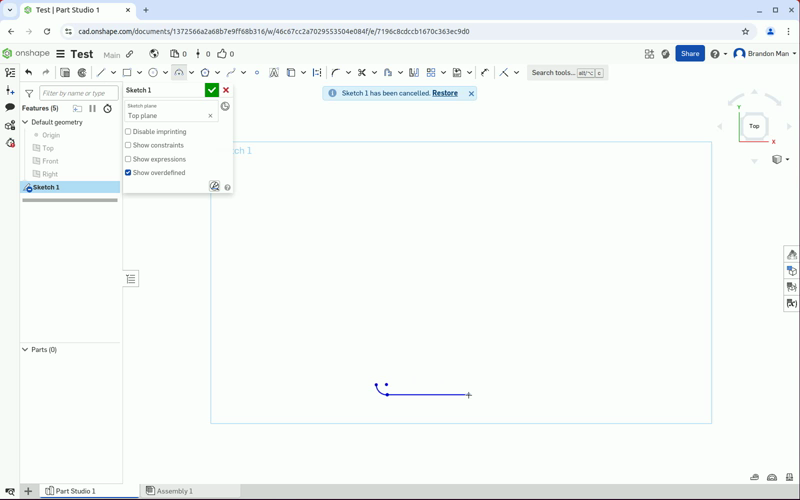
mouse_move(468, 394)
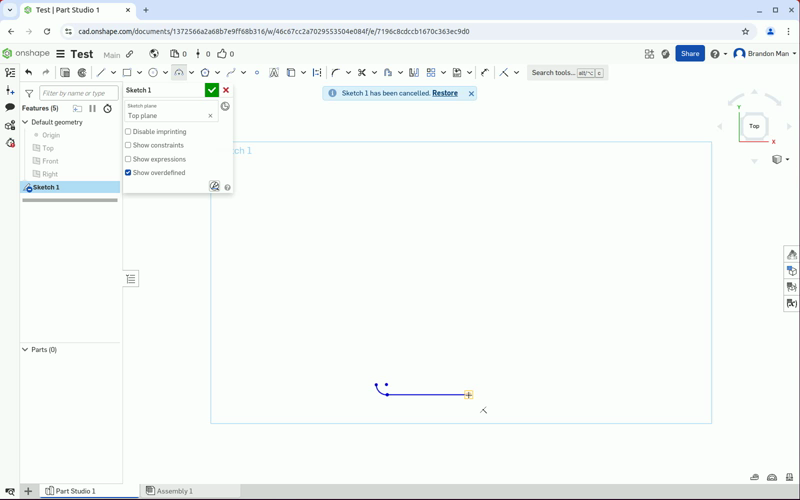
click(468, 394)
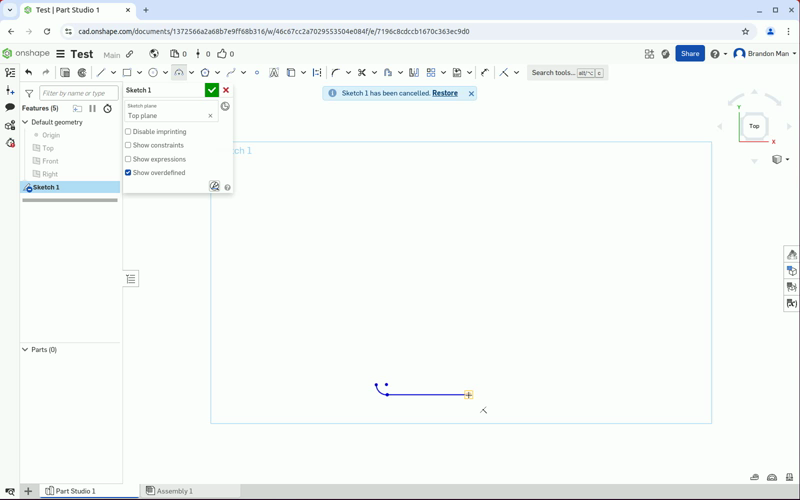
key_down(shift)
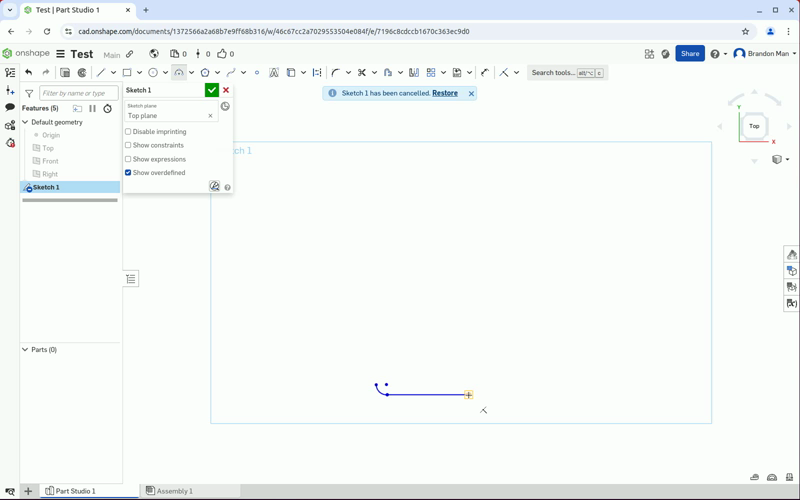
mouse_move(478, 384)
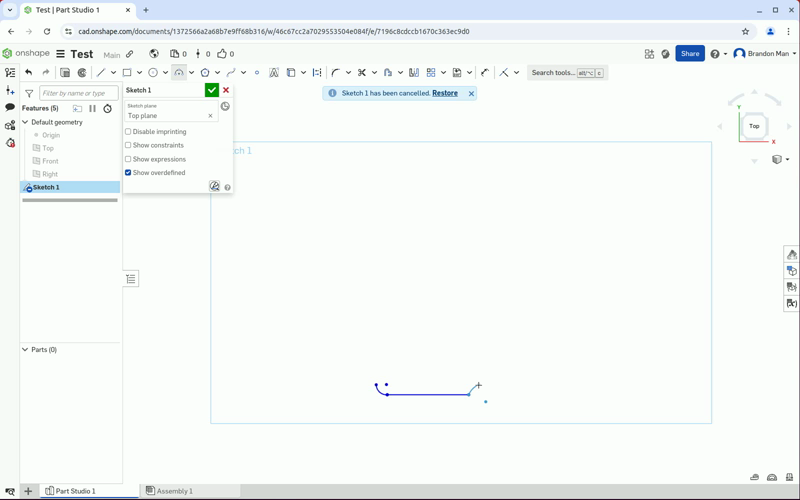
click(478, 384)
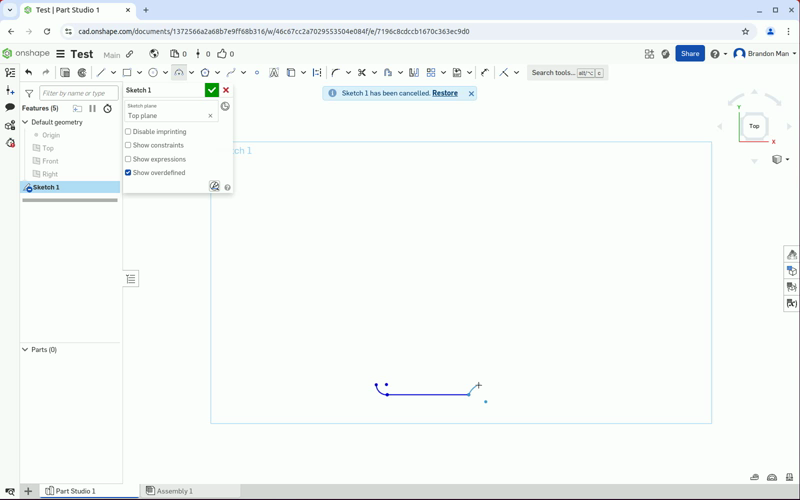
mouse_move(475, 391)
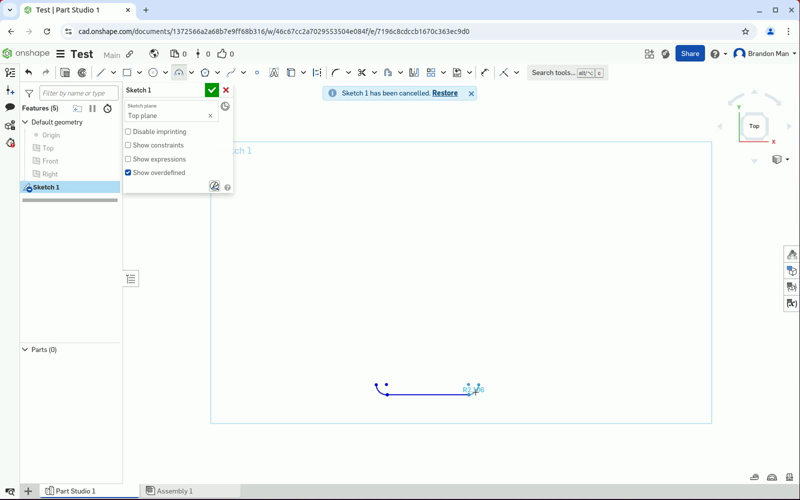
click(475, 391)
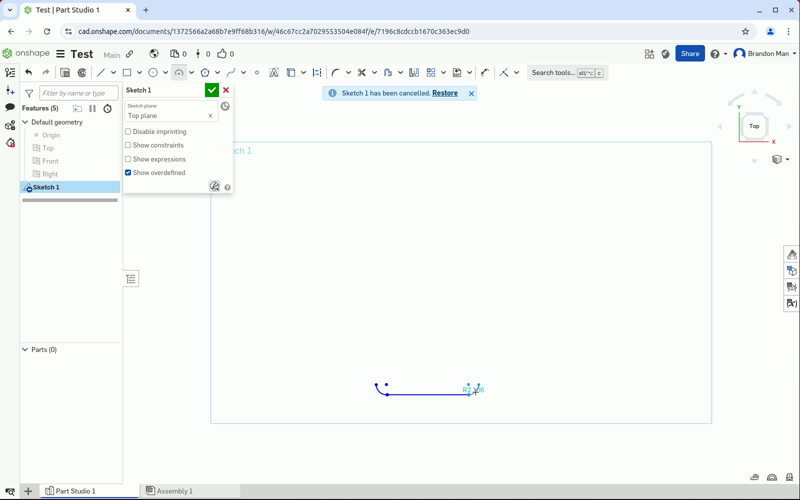
key_up(shift)
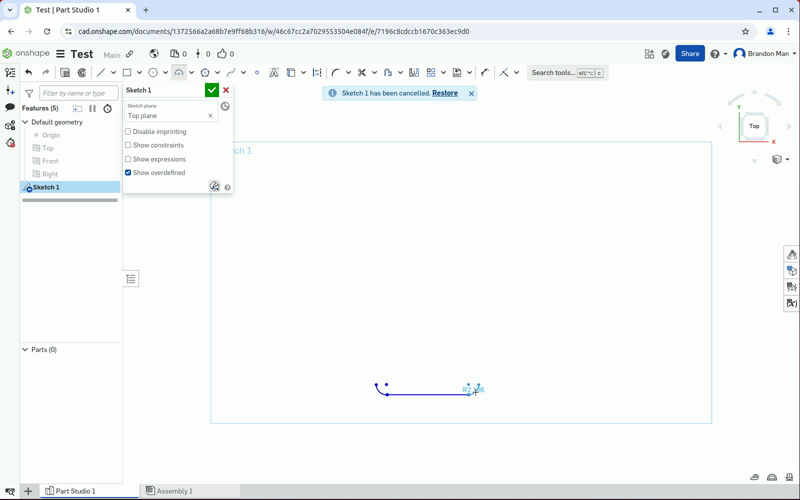
key(esc)
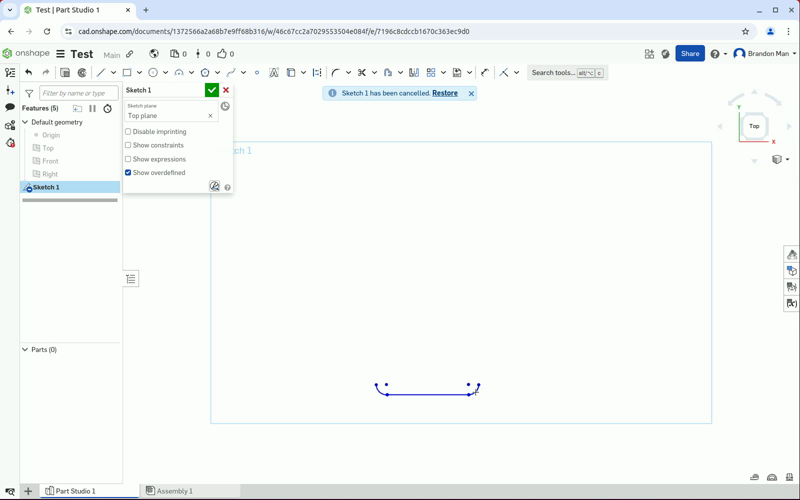
key(l)
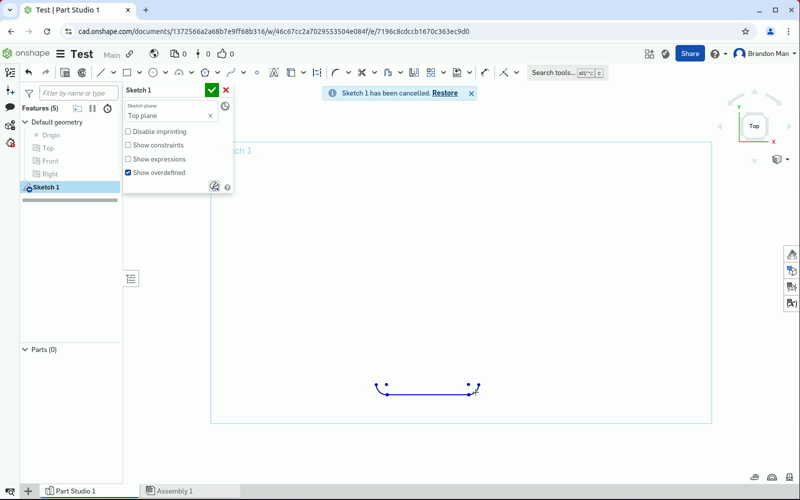
mouse_move(478, 384)
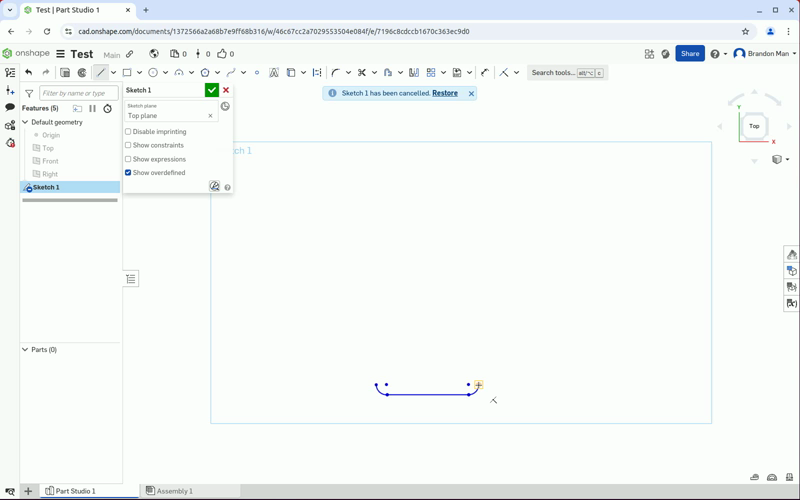
click(478, 384)
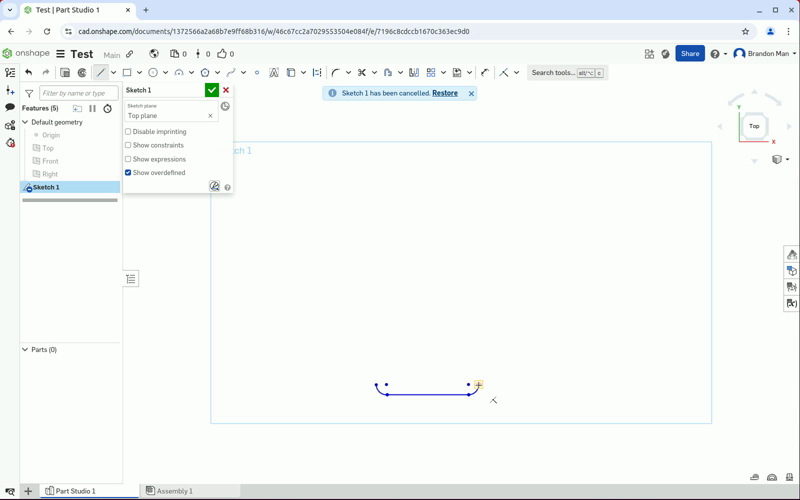
key_down(shift)
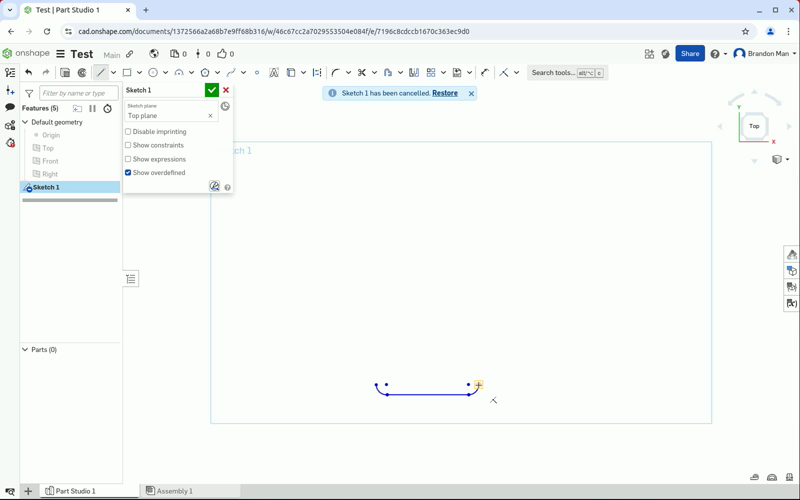
mouse_move(508, 384)
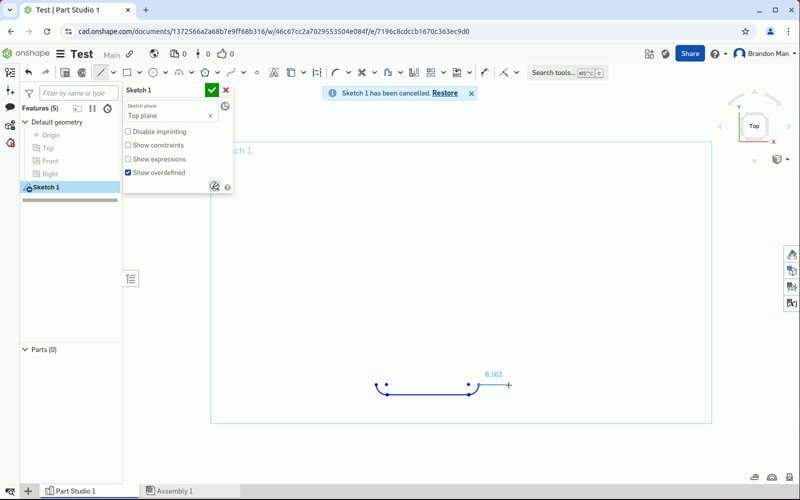
mouse_move(478, 354)
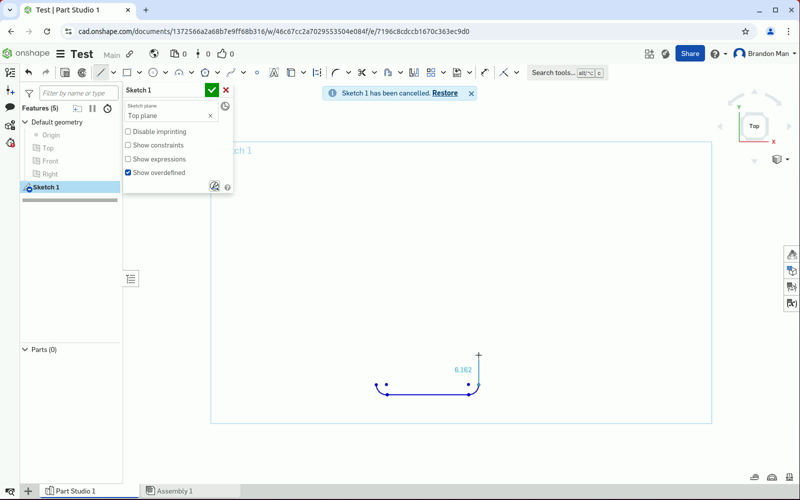
click(478, 354)
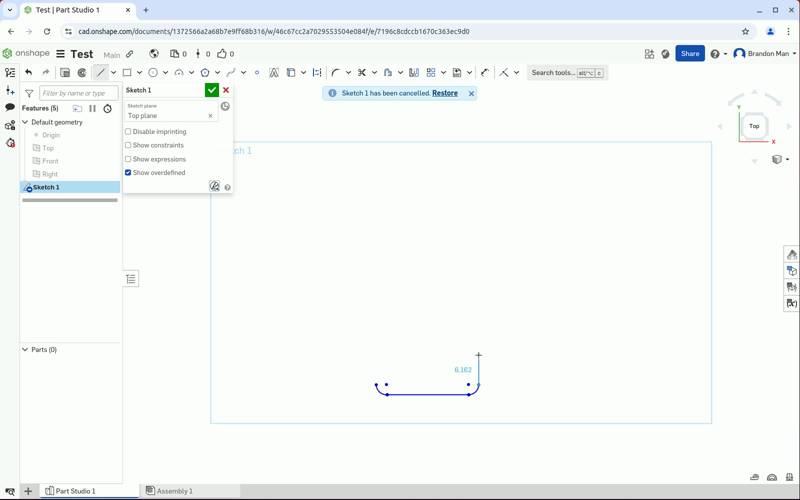
key_up(shift)
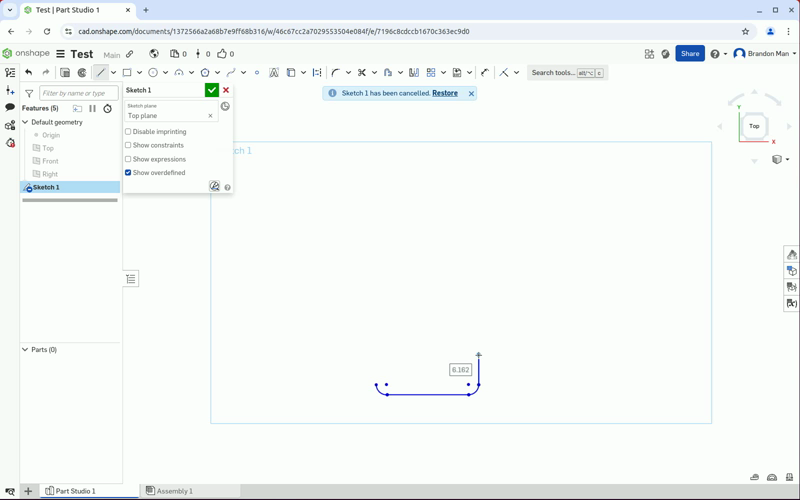
key(esc)
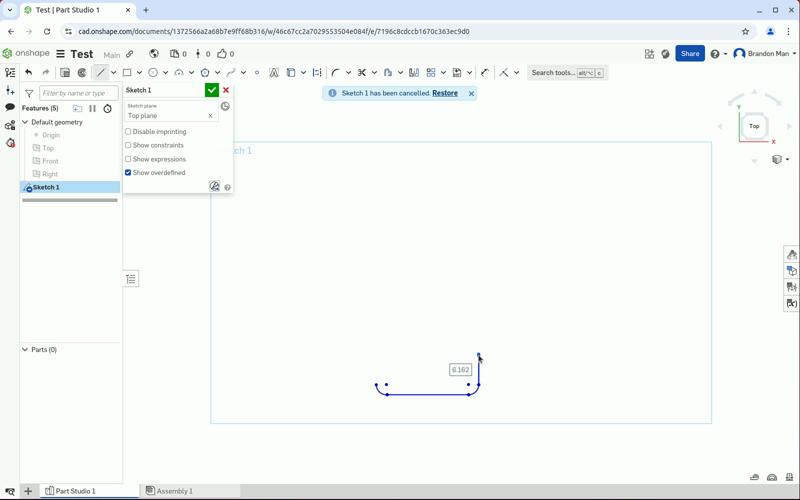
key(a)
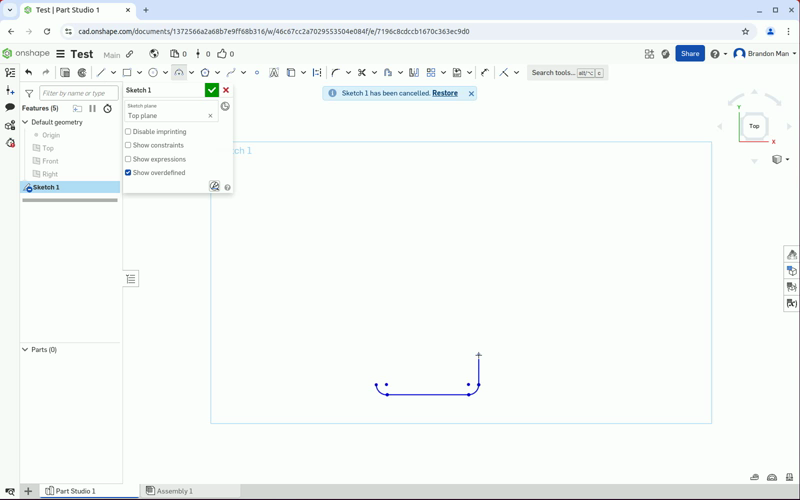
mouse_move(478, 354)
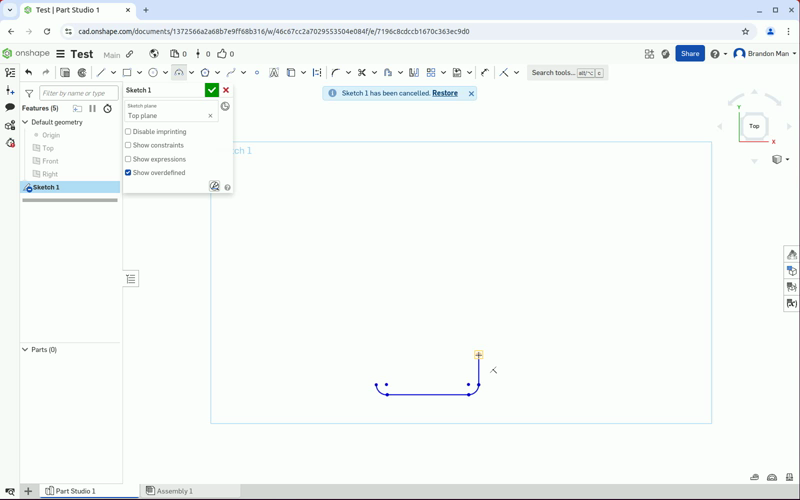
click(478, 354)
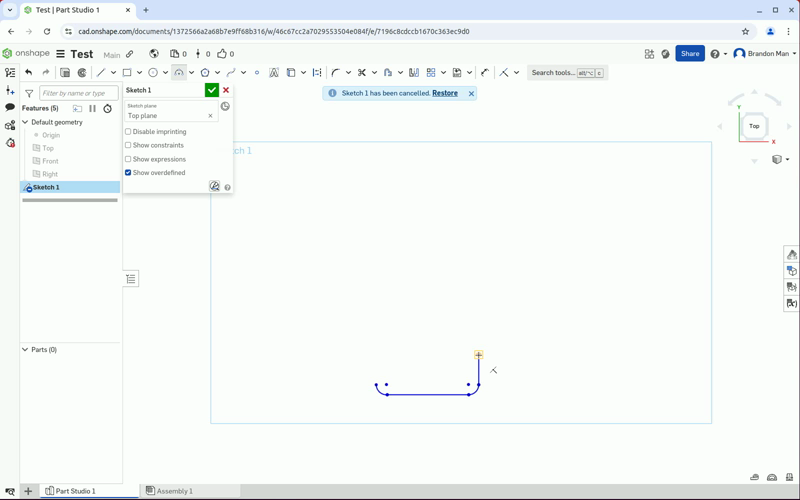
key_down(shift)
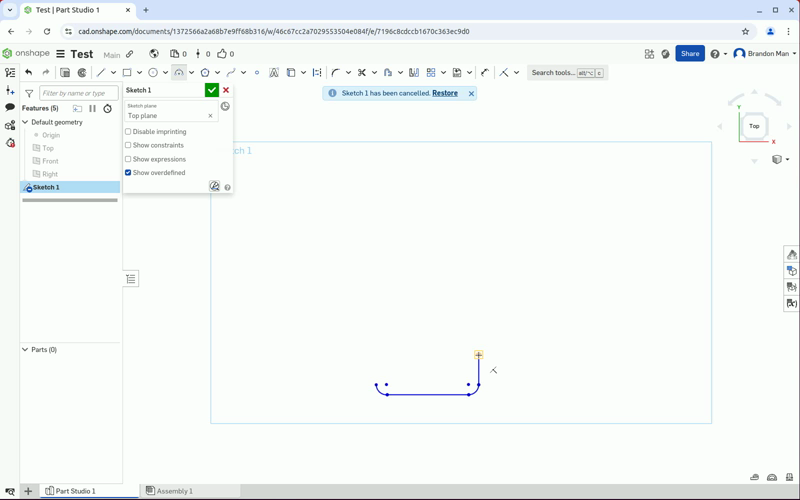
mouse_move(468, 344)
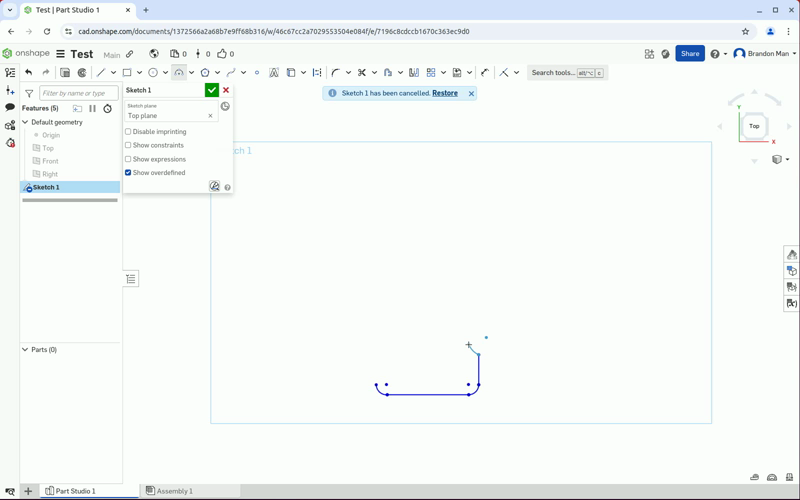
click(468, 344)
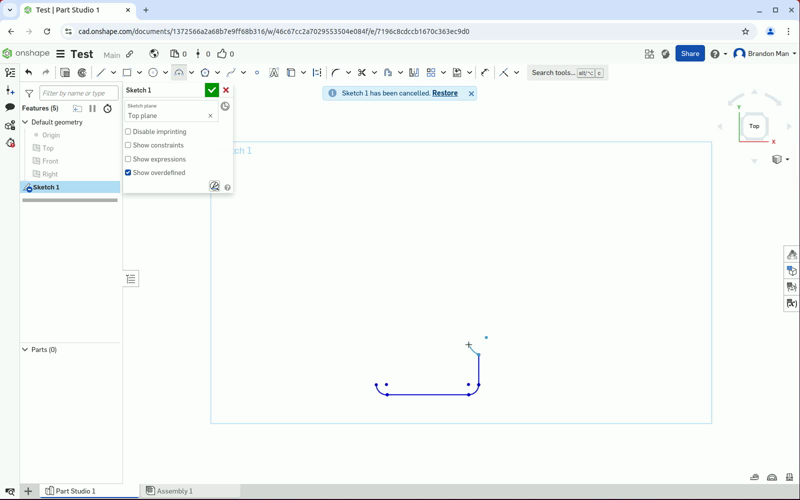
mouse_move(475, 347)
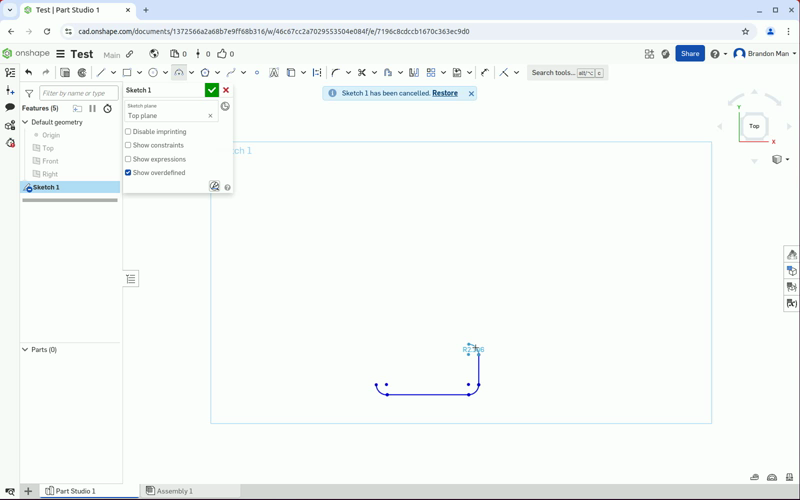
click(475, 347)
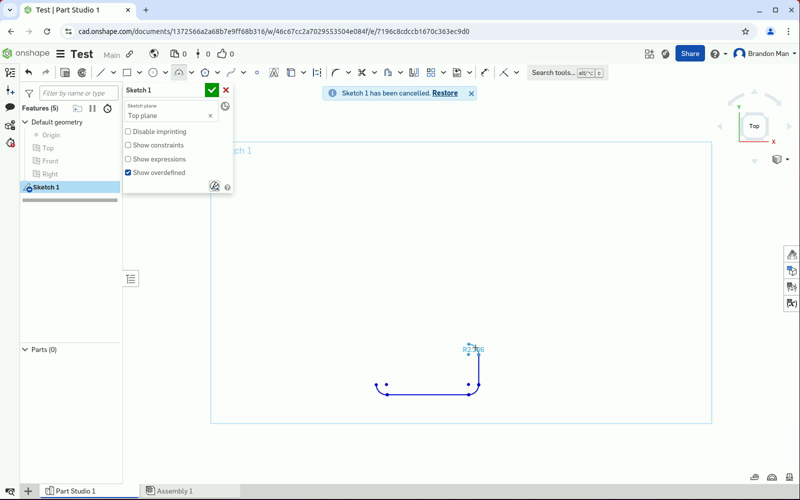
key_up(shift)
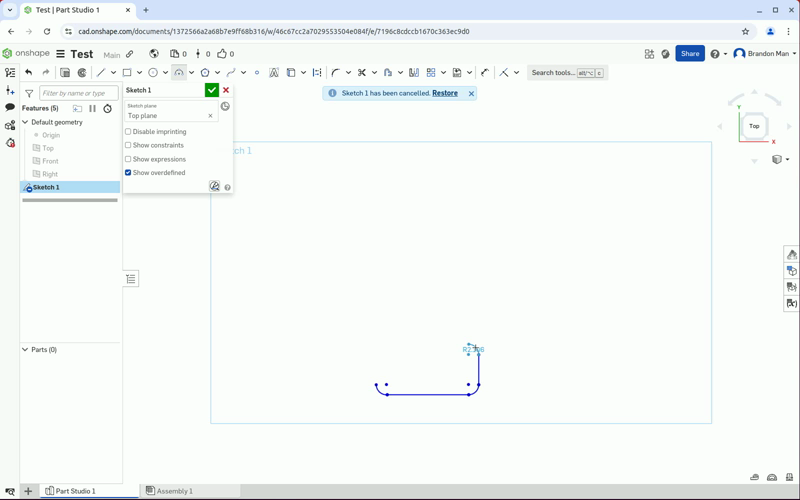
key(esc)
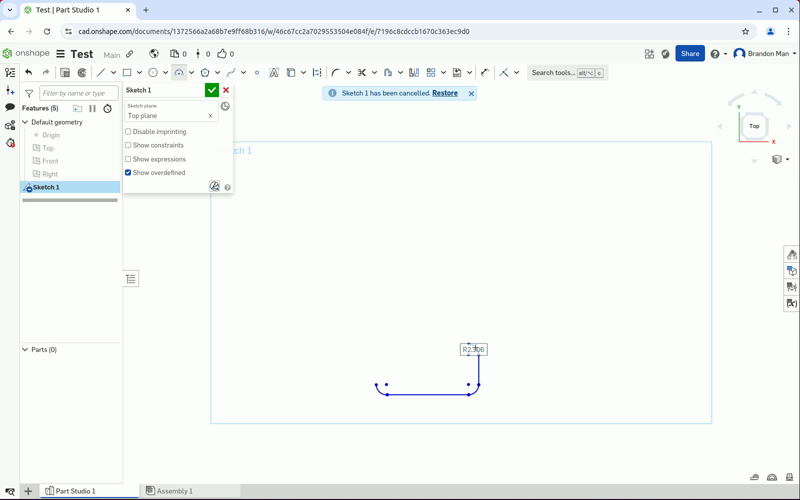
key(l)
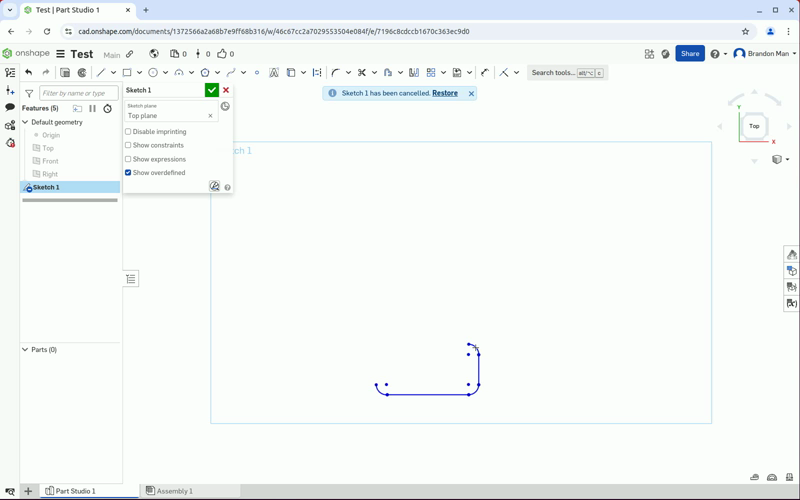
mouse_move(468, 344)
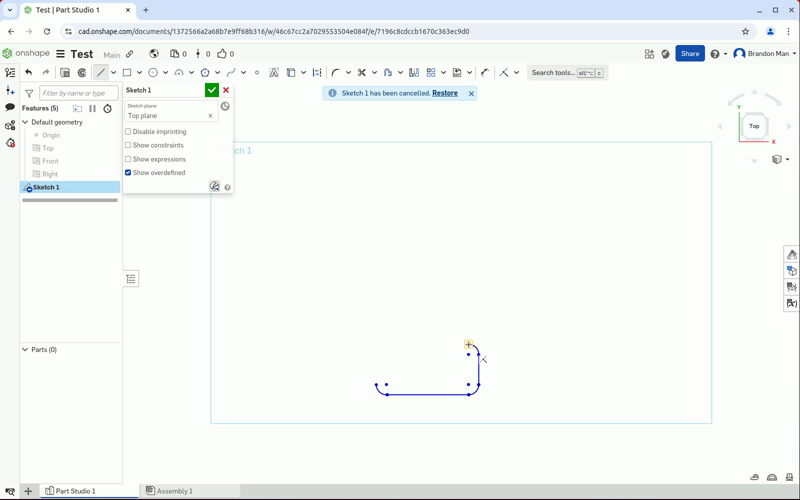
click(468, 344)
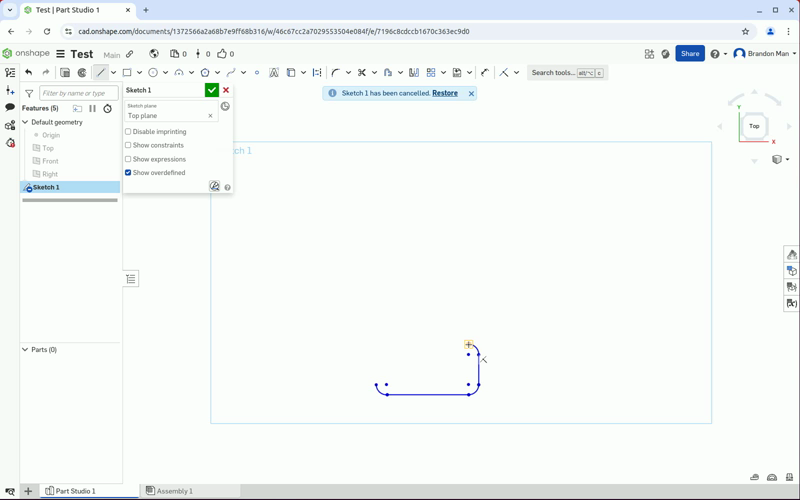
key_down(shift)
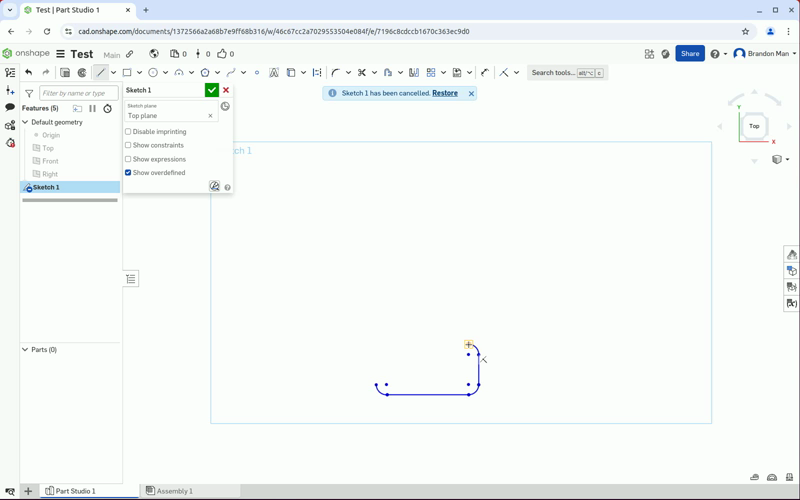
mouse_move(387, 344)
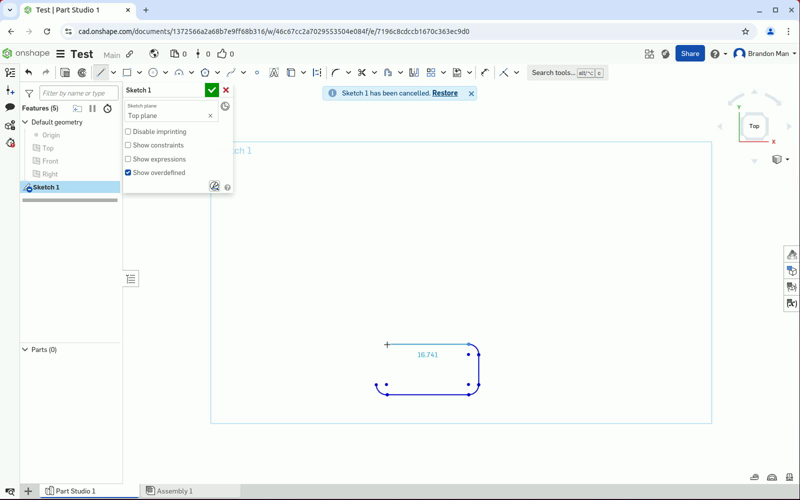
click(387, 344)
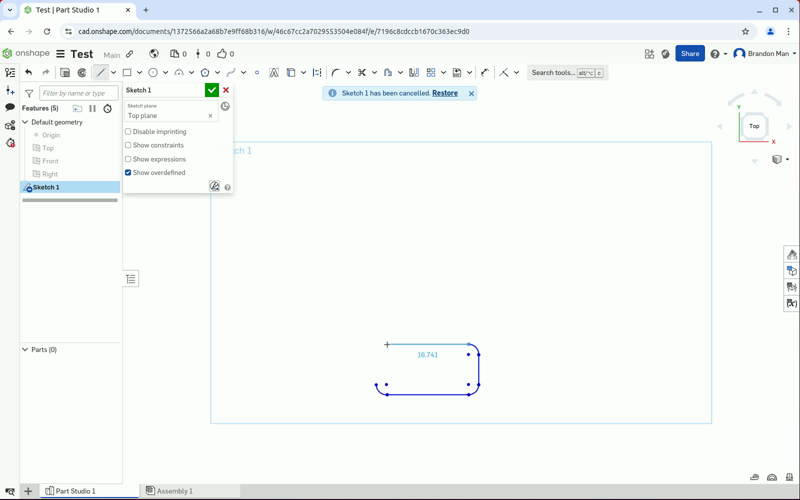
key_up(shift)
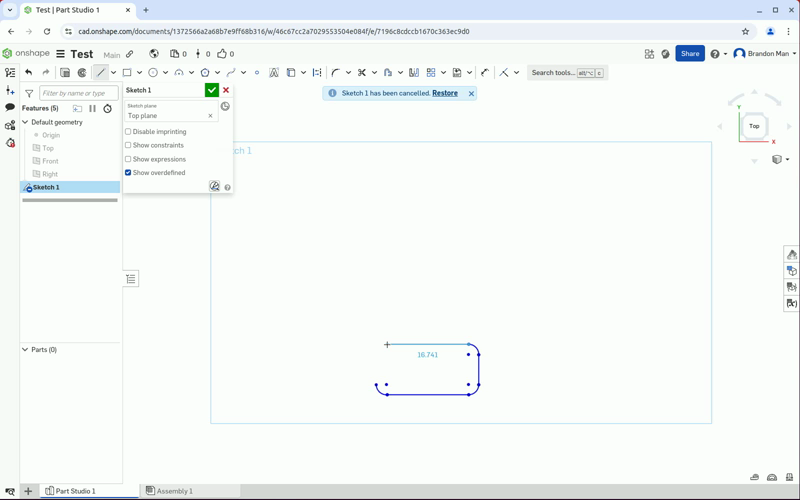
key(esc)
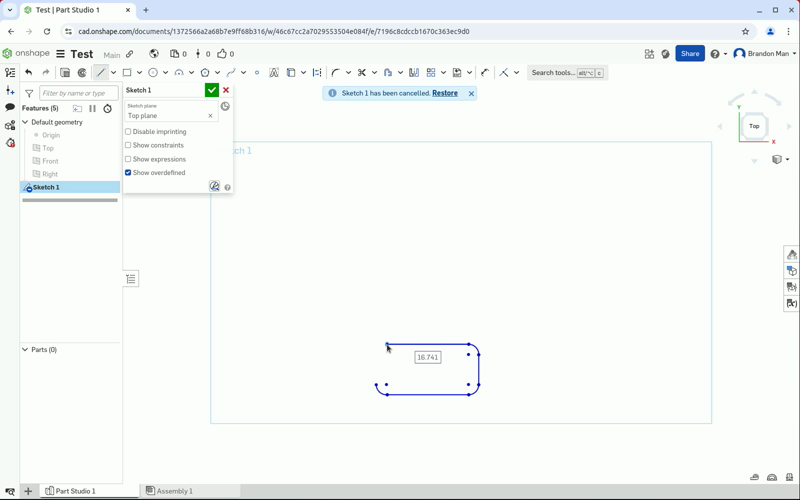
key(a)
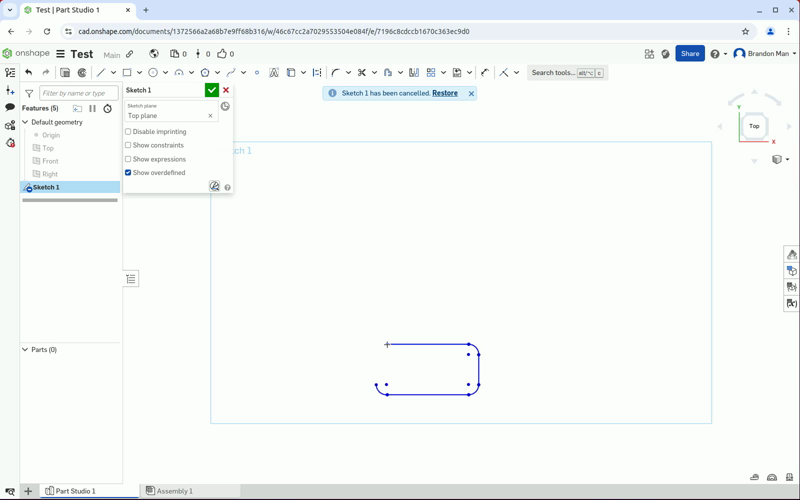
mouse_move(387, 344)
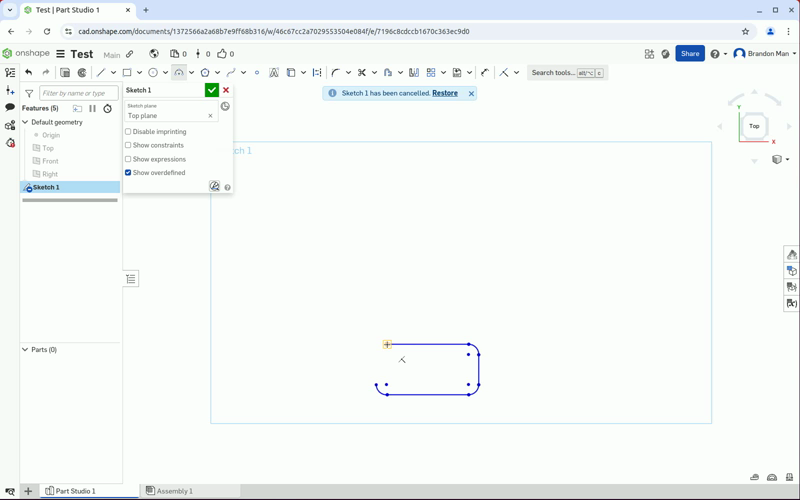
click(387, 344)
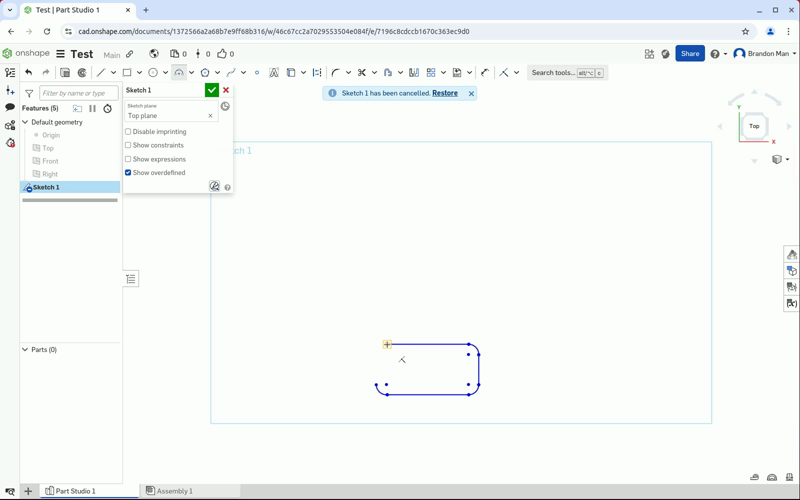
key_down(shift)
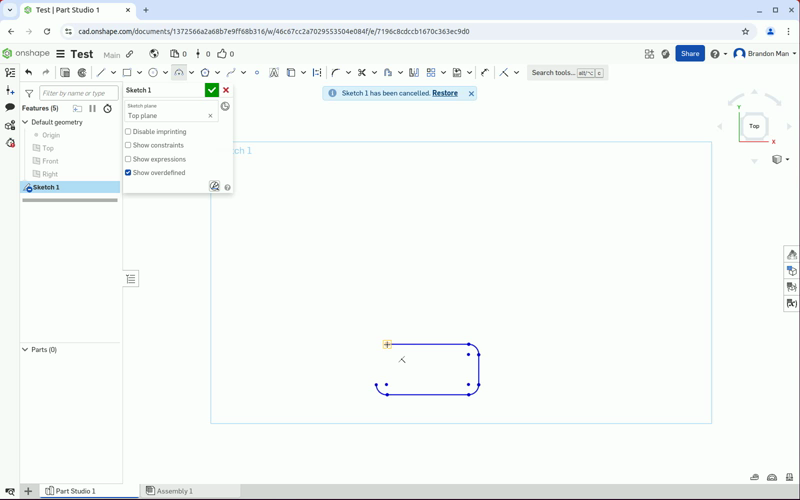
mouse_move(376, 354)
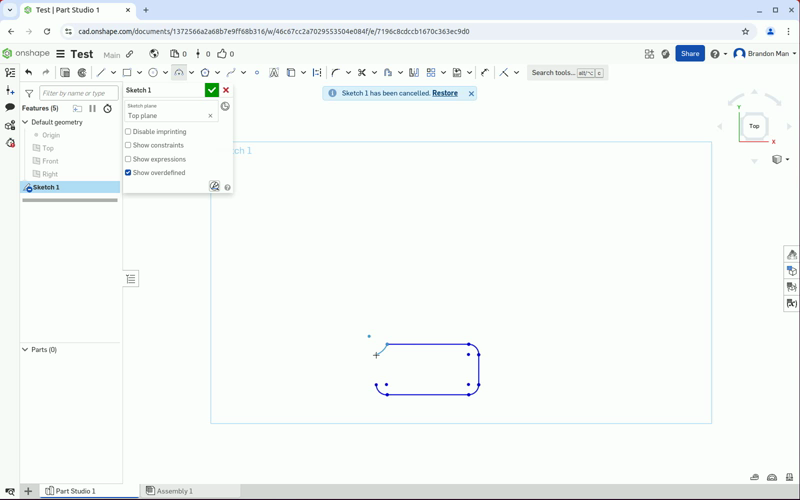
click(376, 354)
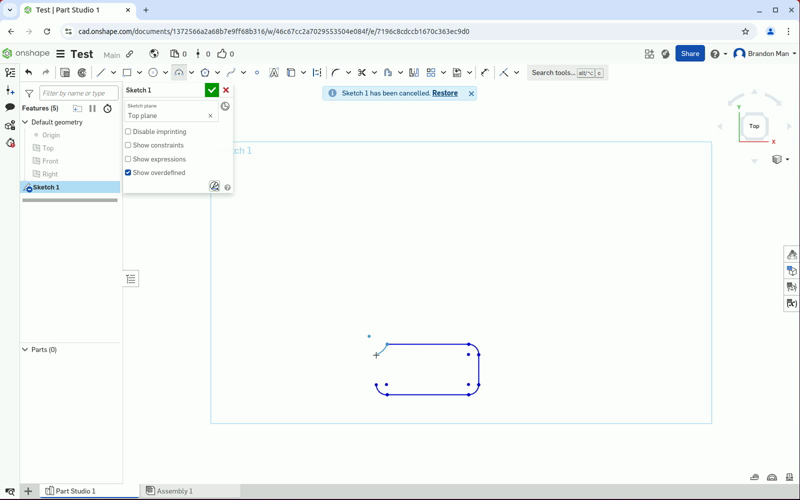
mouse_move(379, 347)
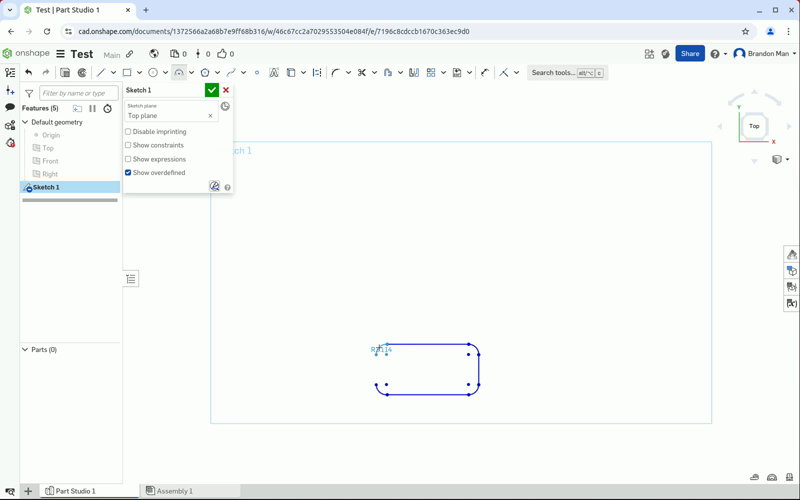
click(379, 347)
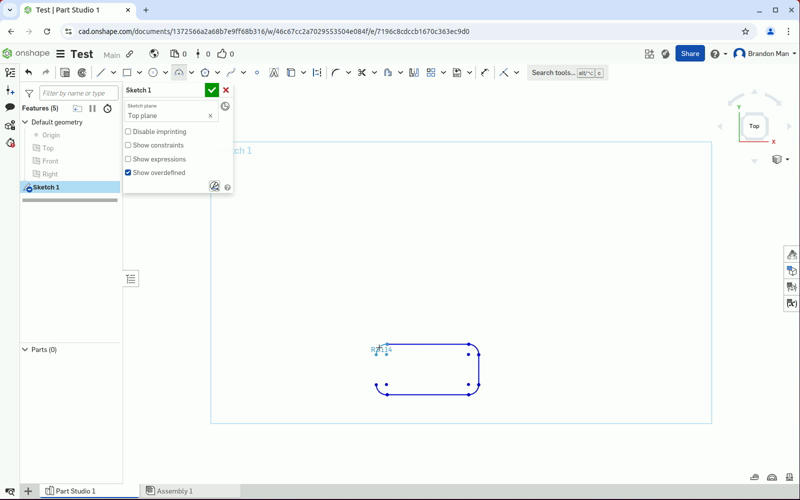
key_up(shift)
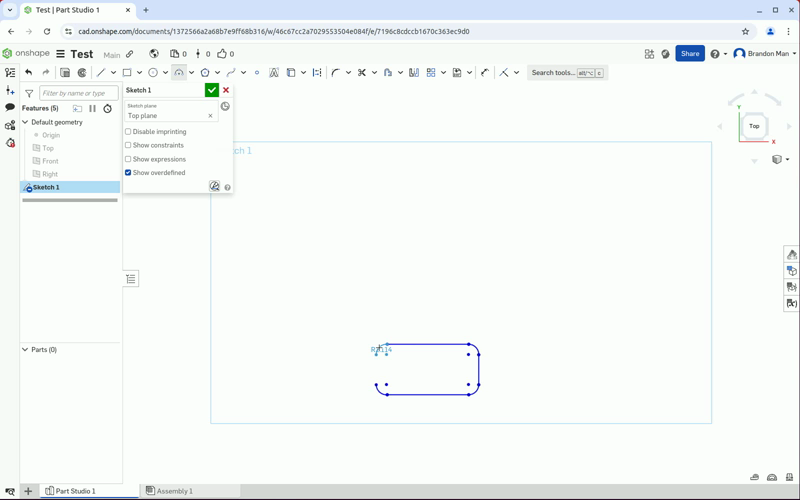
key(esc)
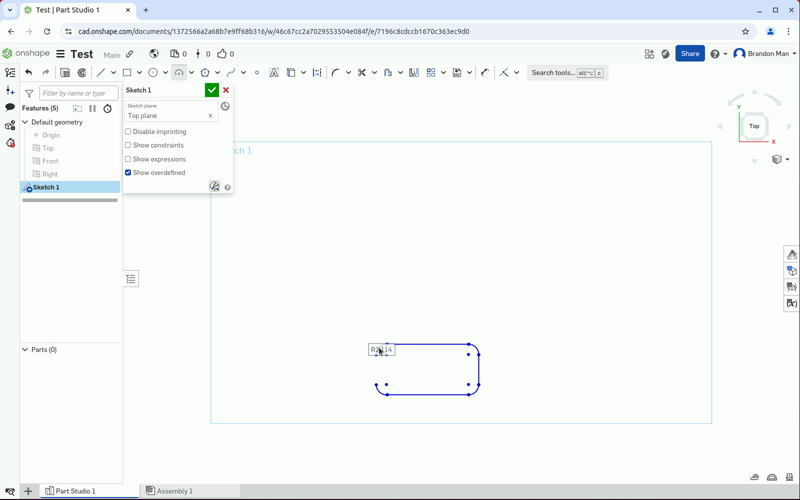
key(l)
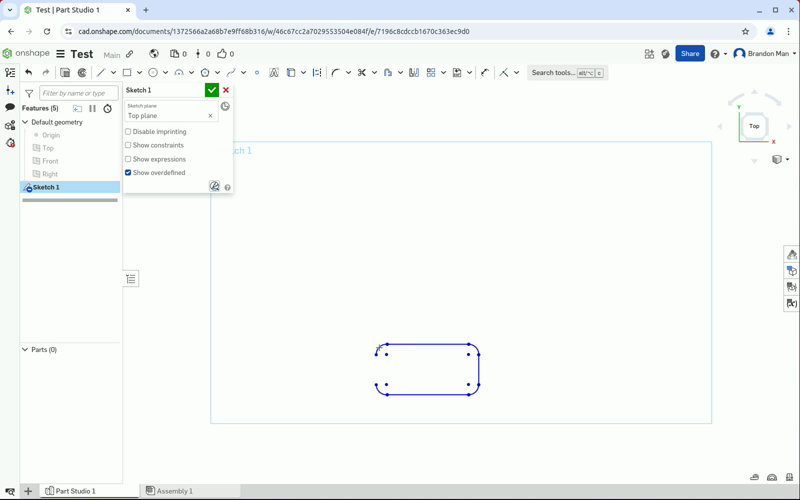
mouse_move(376, 354)
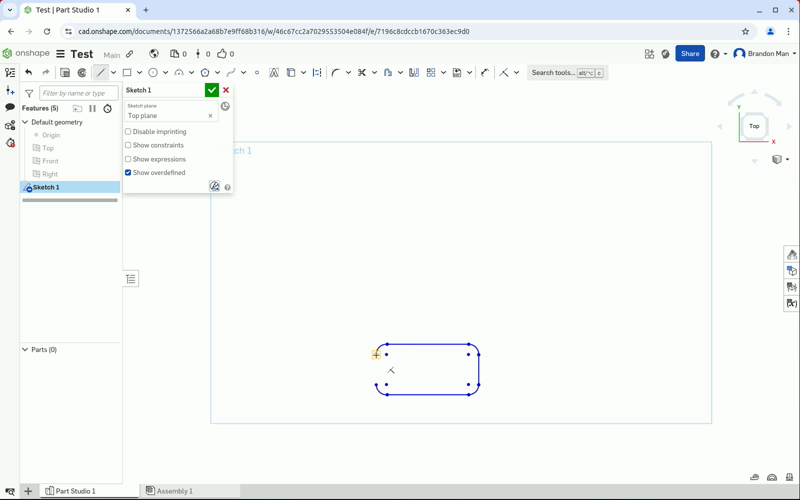
click(376, 354)
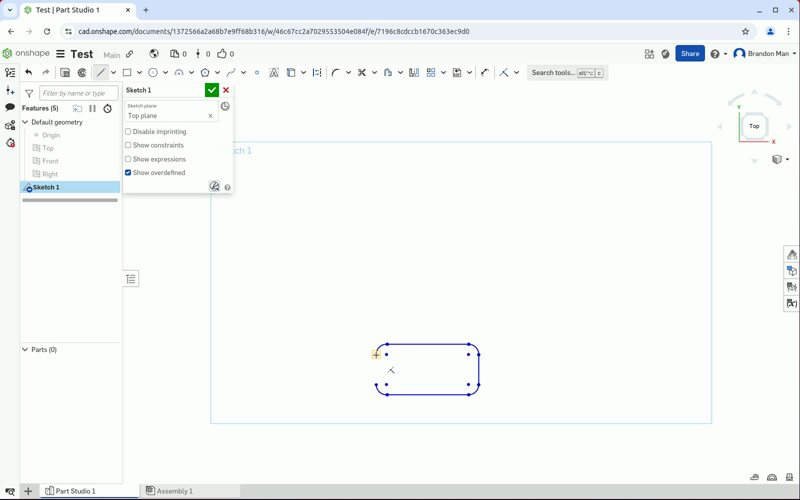
mouse_move(406, 354)
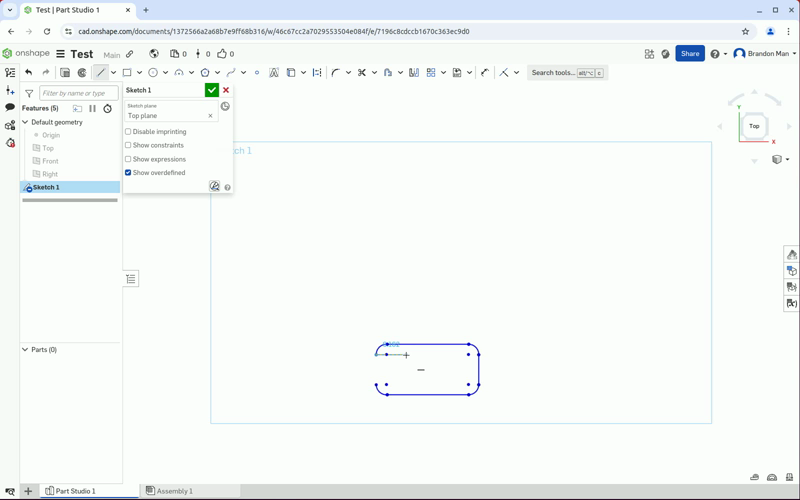
key_down(shift)
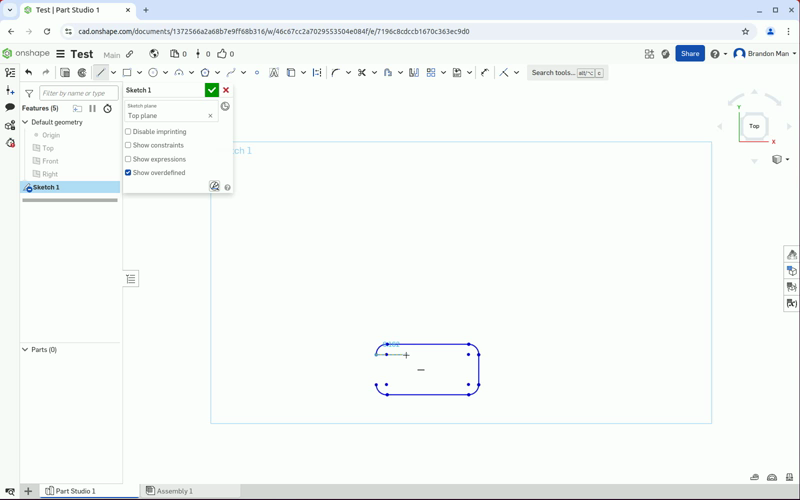
mouse_move(376, 384)
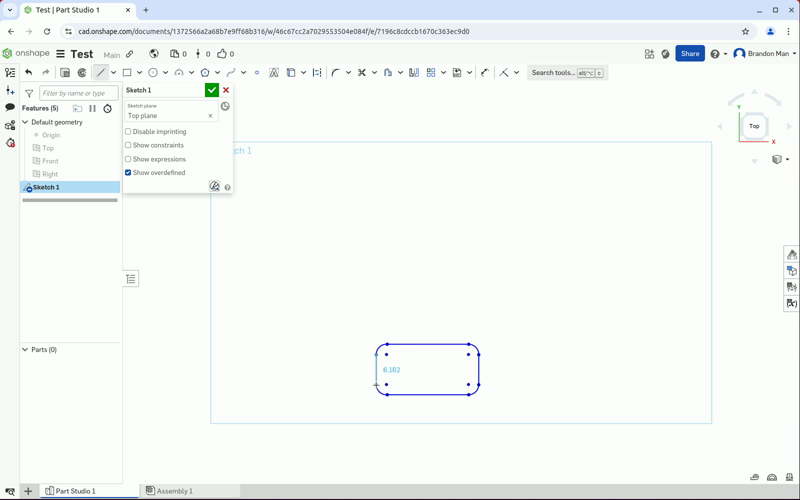
key_up(shift)
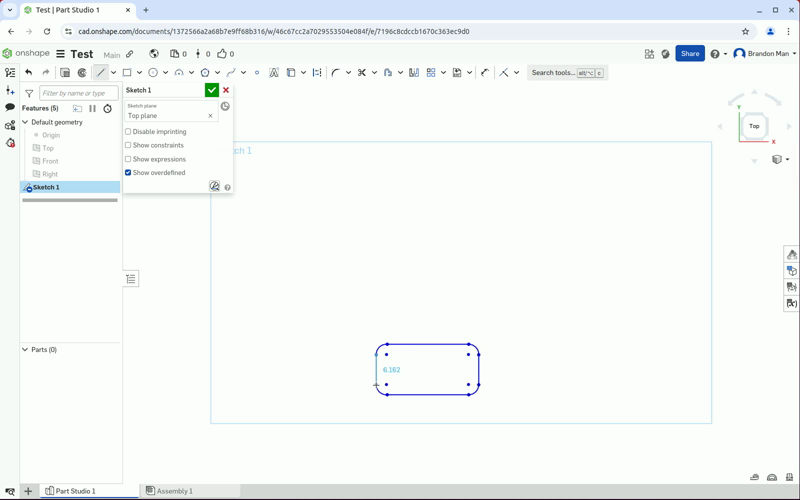
click(376, 384)
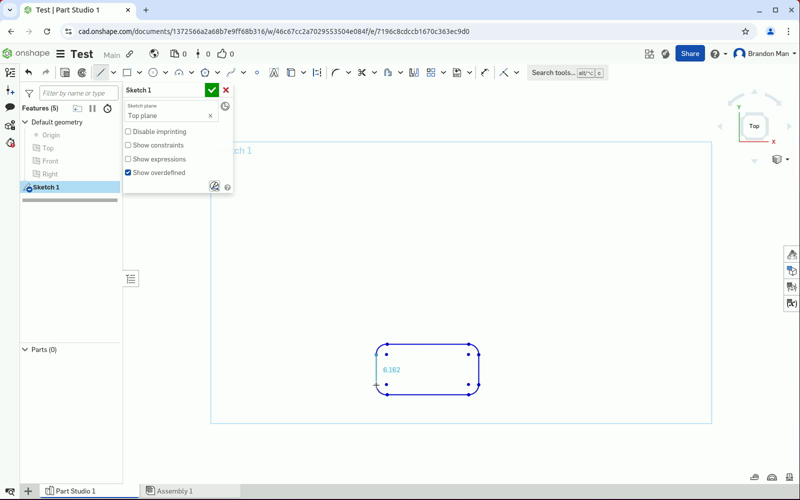
key(esc)
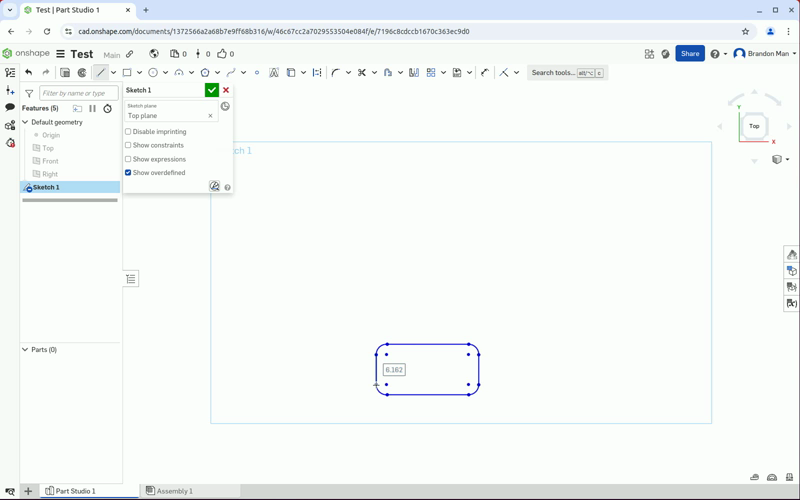
mouse_move(420, 351)
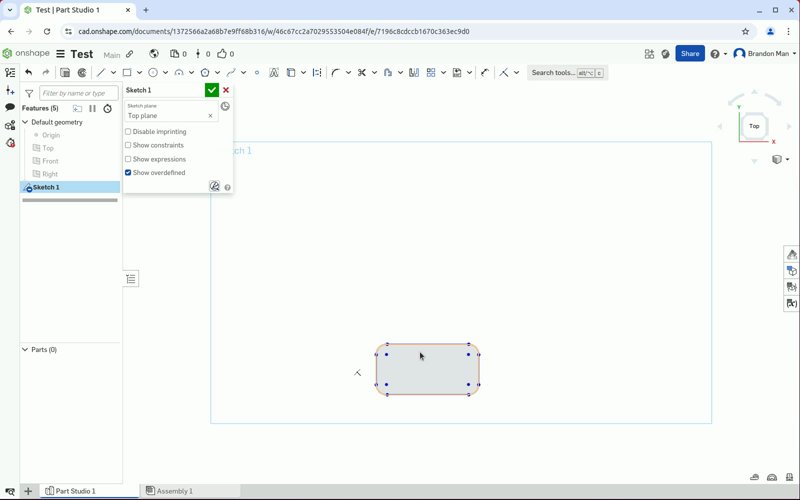
click(420, 351)
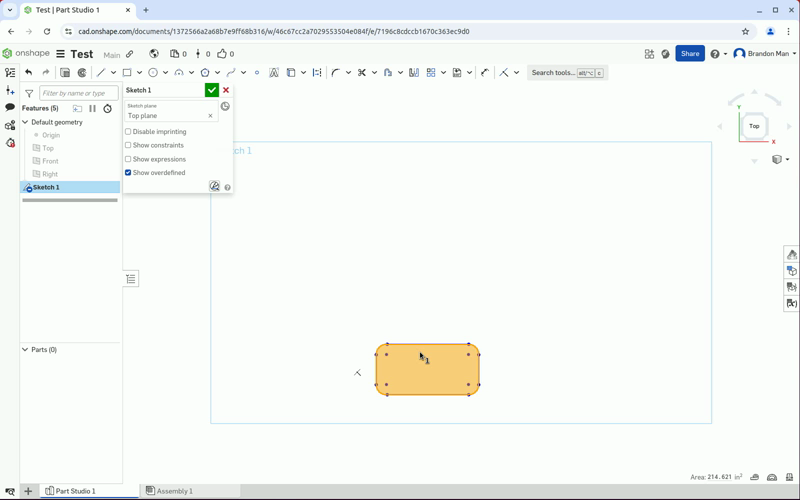
mouse_move(73, 352)
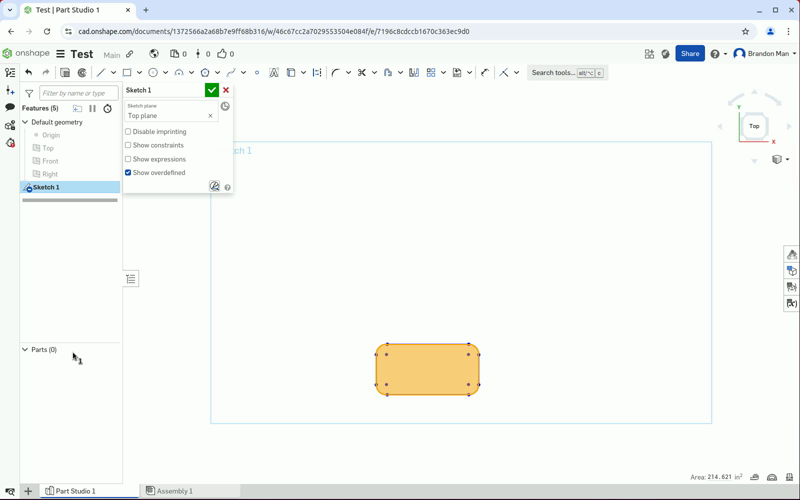
key(shift+y)
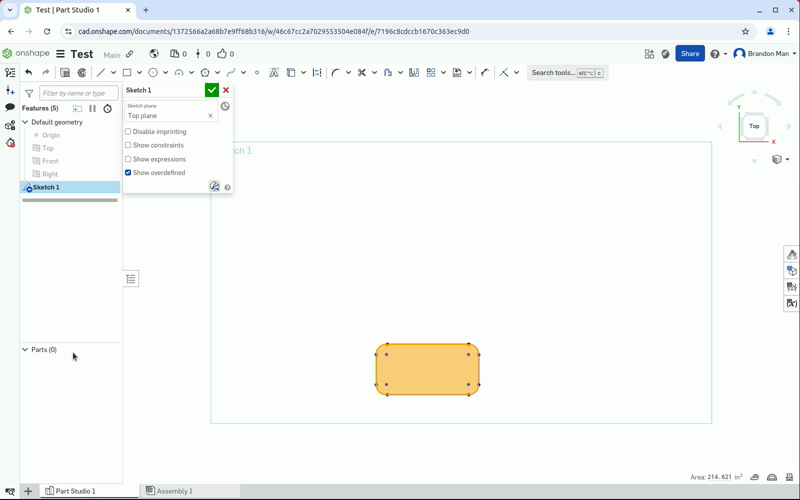
key(shift+e)
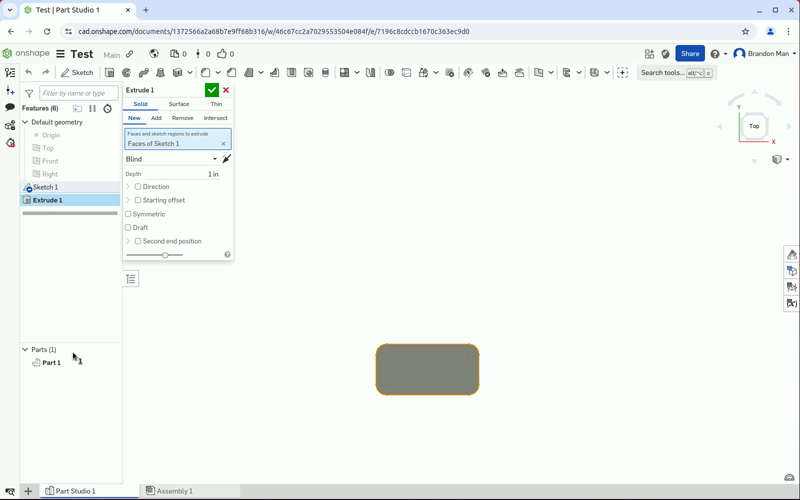
mouse_move(143, 106)
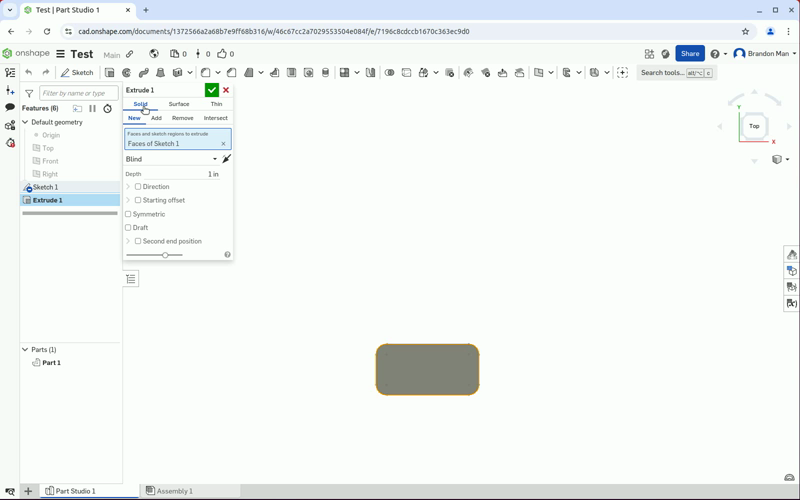
click(143, 106)
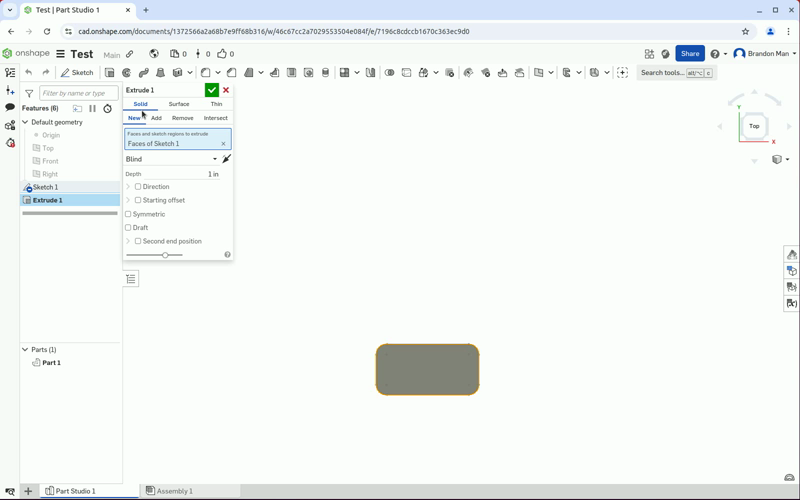
mouse_move(137, 120)
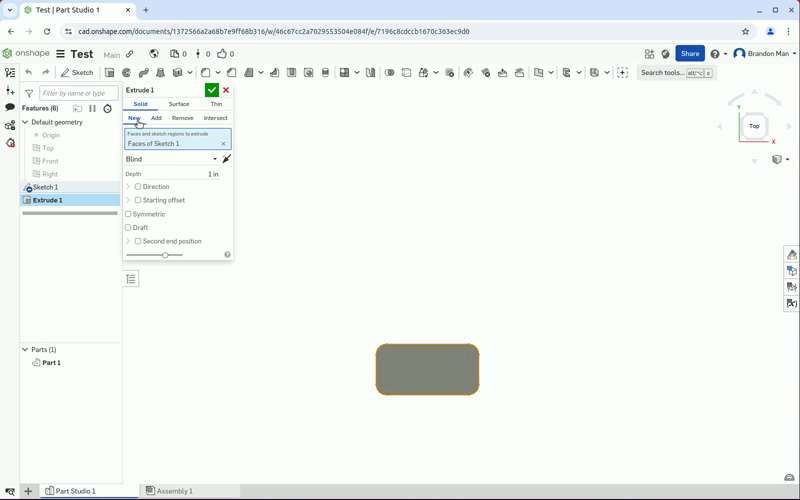
click(137, 120)
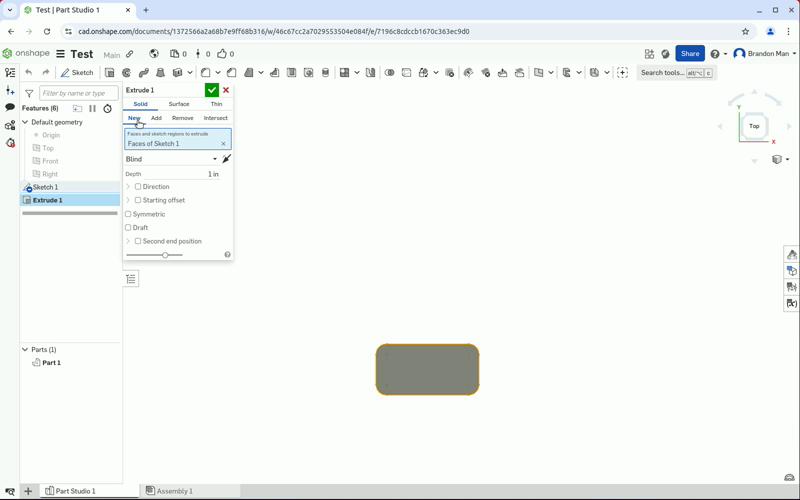
key(tab, 4)
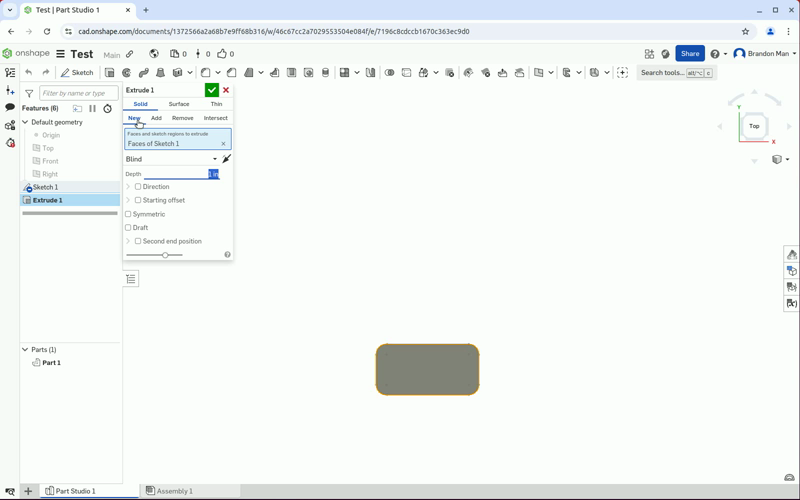
text(4.092)
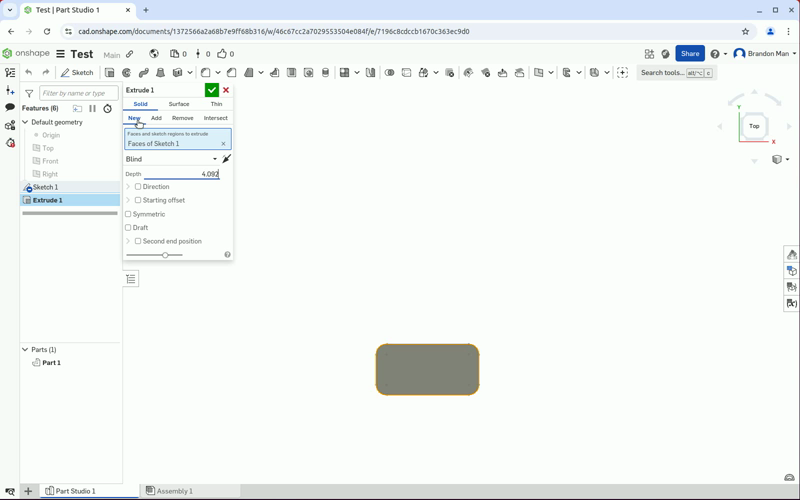
key(enter)
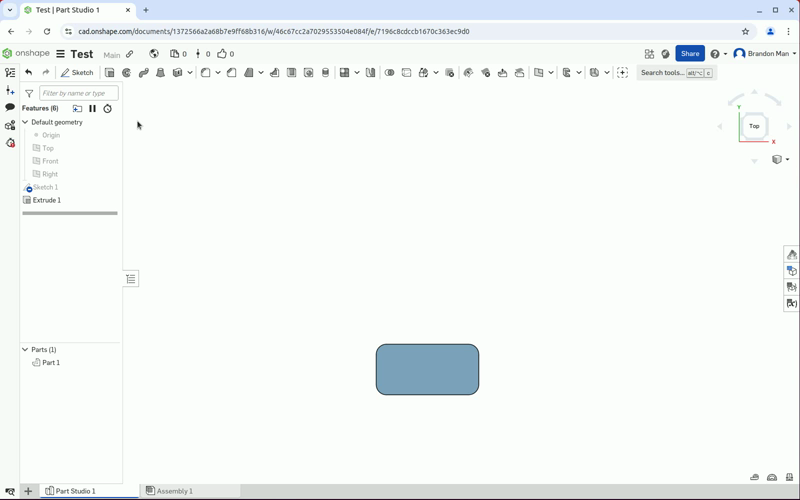
key(shift+h)
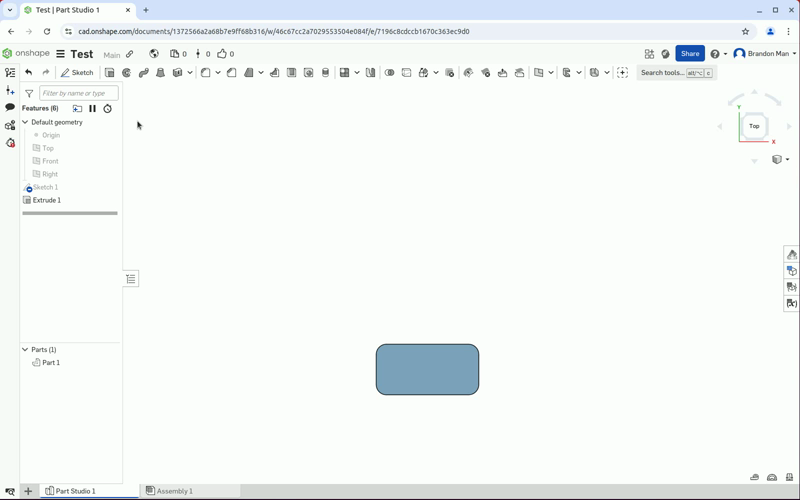
key(shift+h)
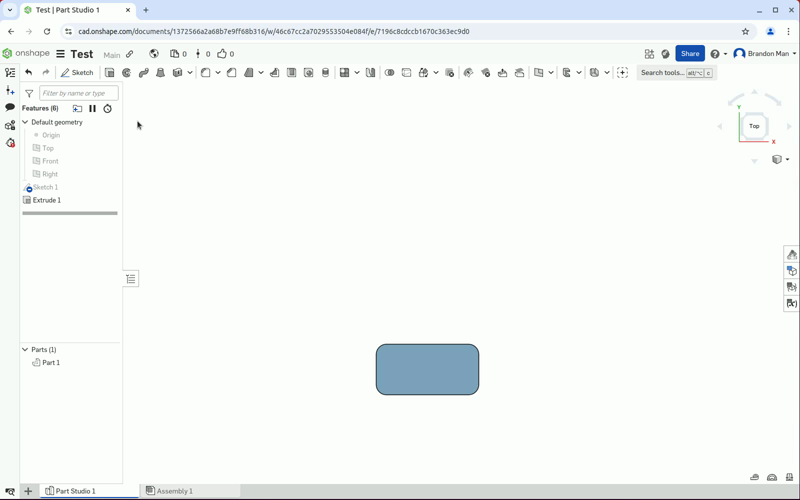
mouse_move(73, 189)
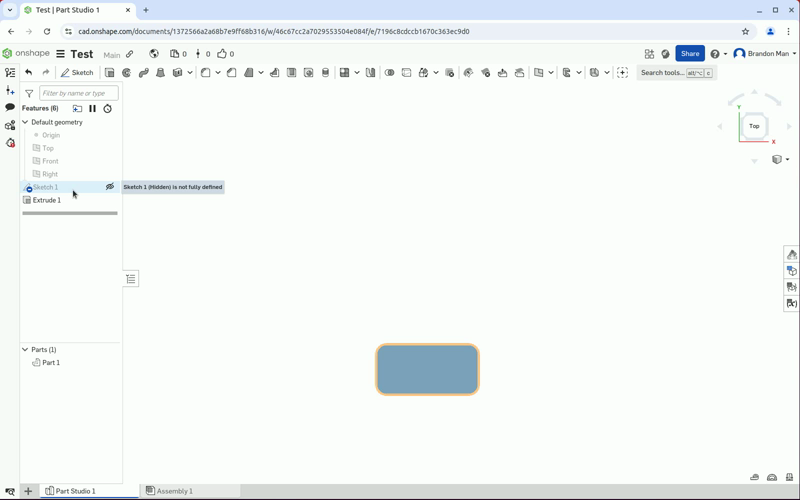
click(73, 189)
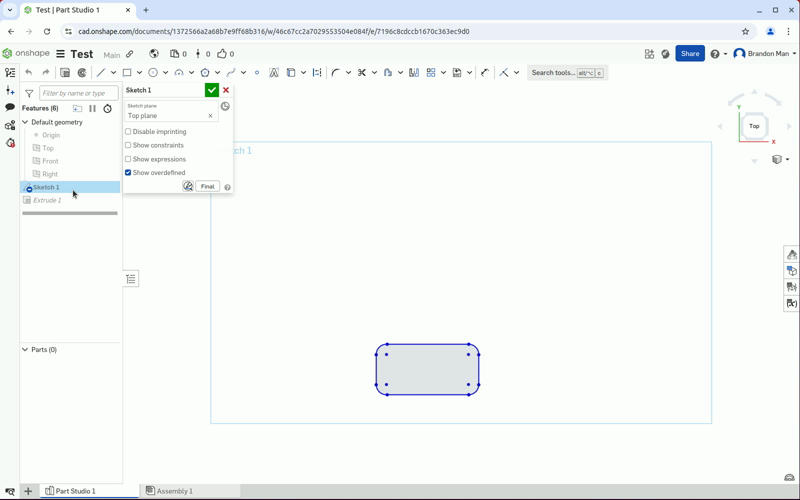
mouse_move(229, 92)
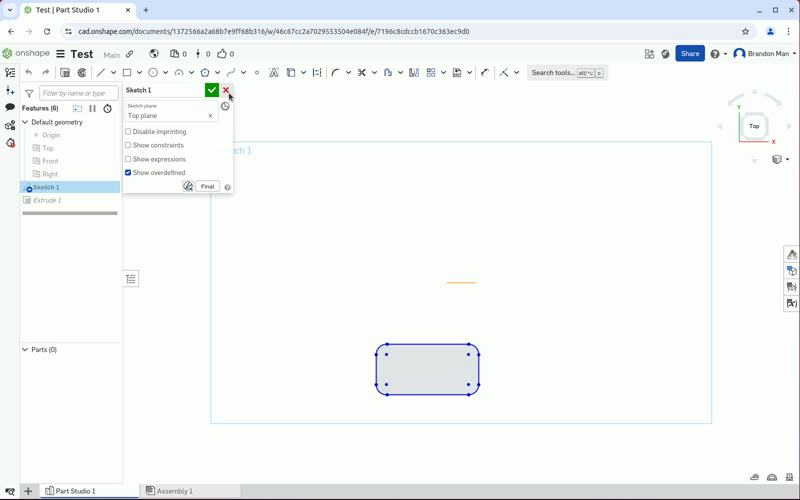
click(229, 92)
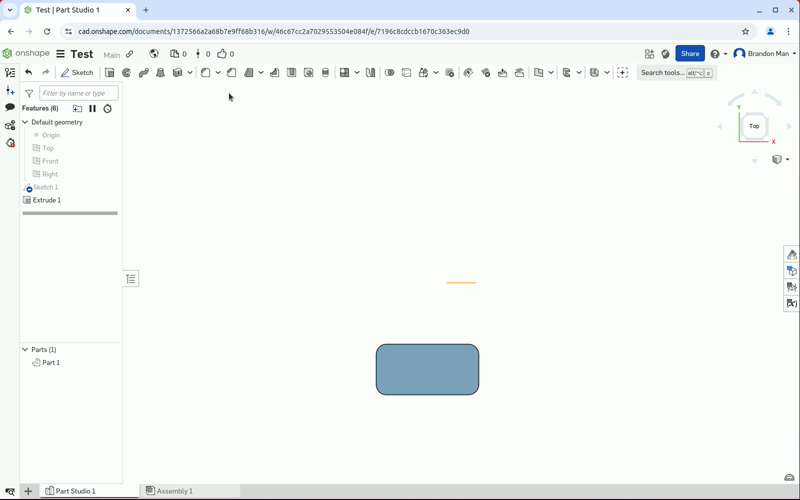
mouse_move(541, 75)
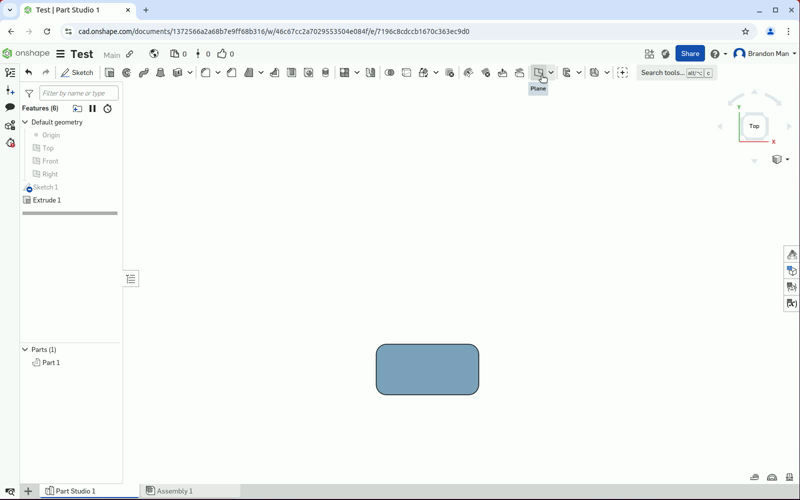
click(541, 75)
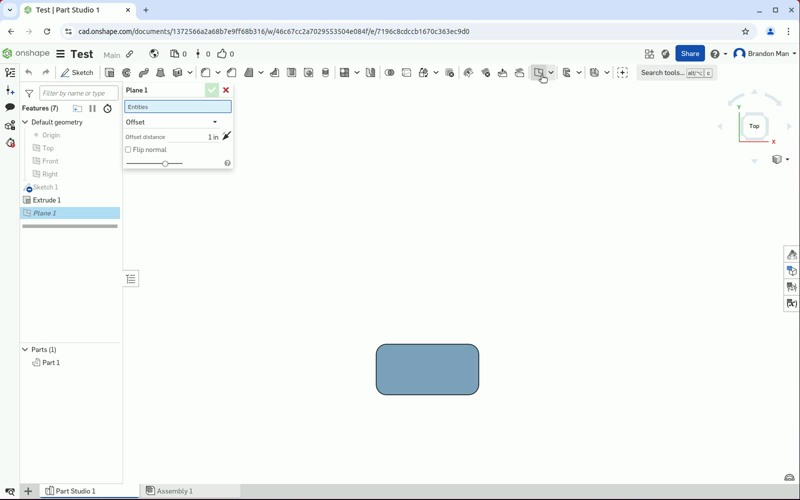
mouse_move(73, 150)
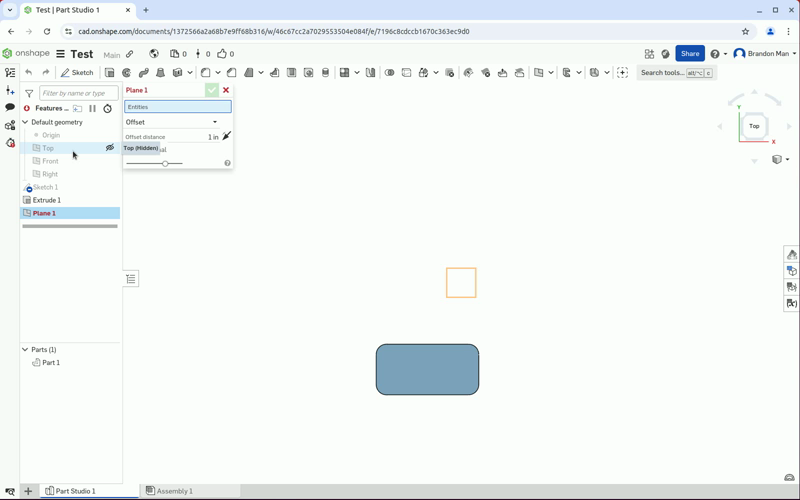
click(73, 150)
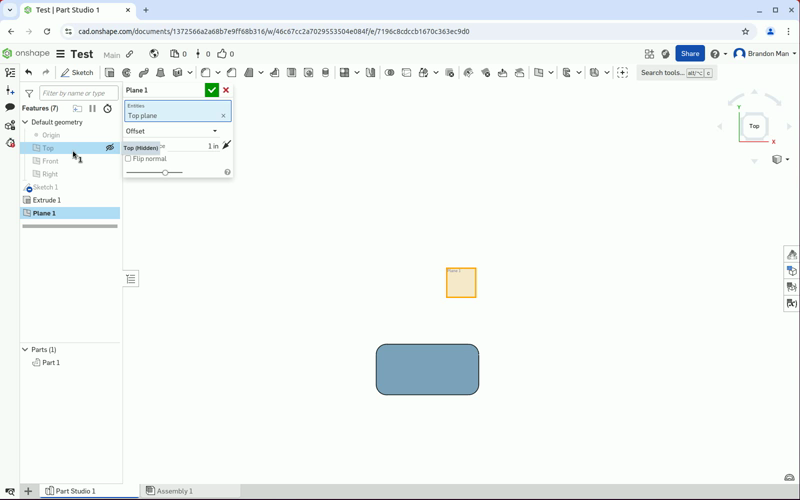
key(tab, 2)
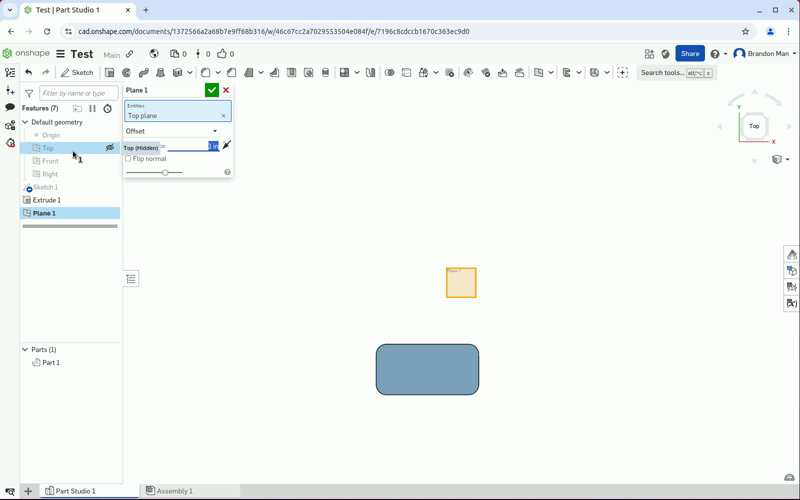
text(4.098)
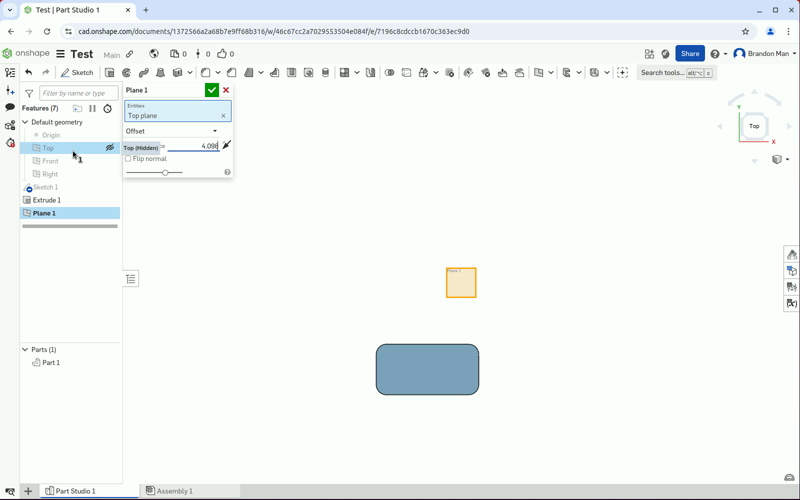
key(enter, 2)
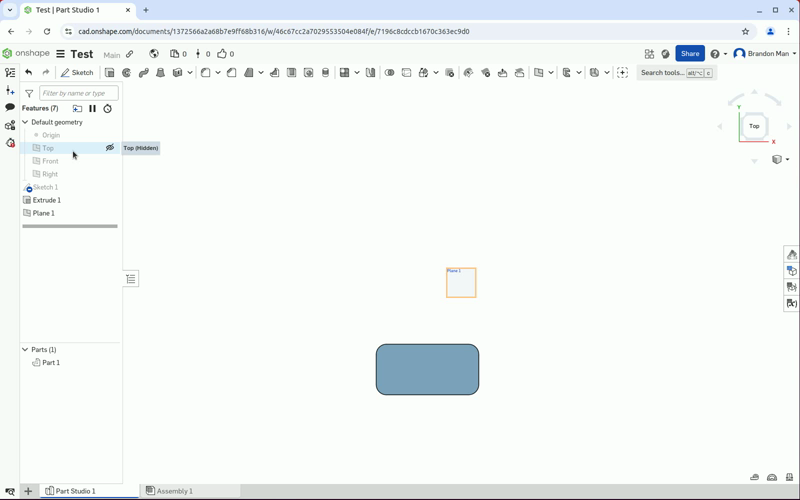
key(shift+s)
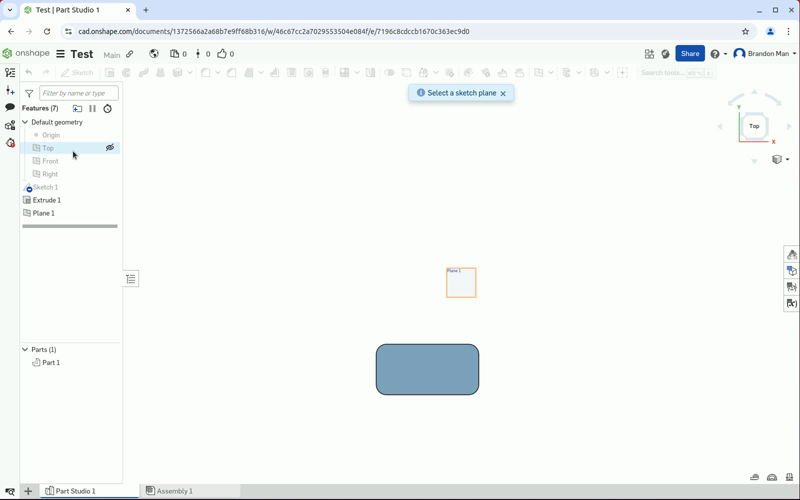
mouse_move(73, 215)
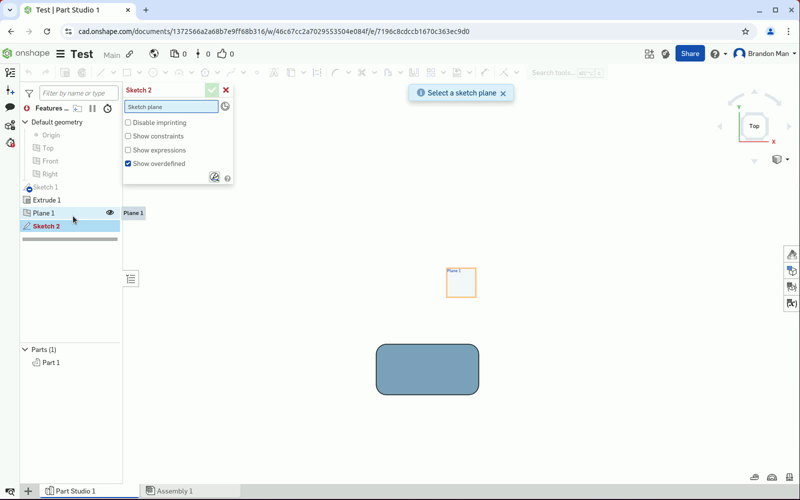
click(73, 215)
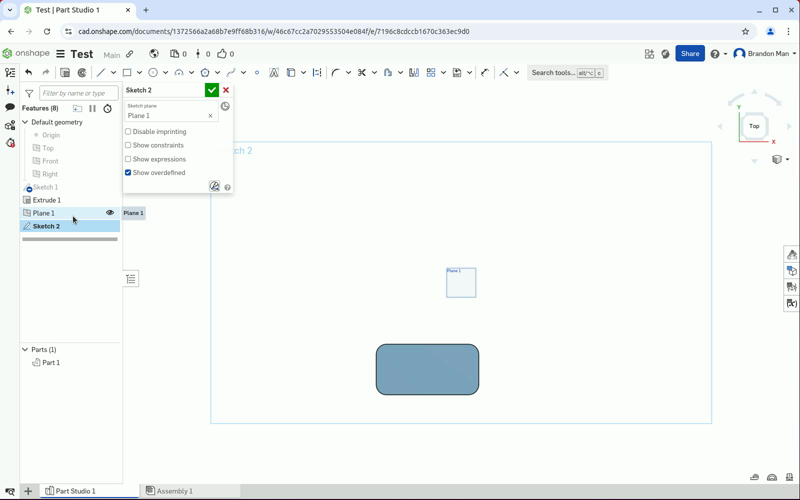
mouse_move(73, 352)
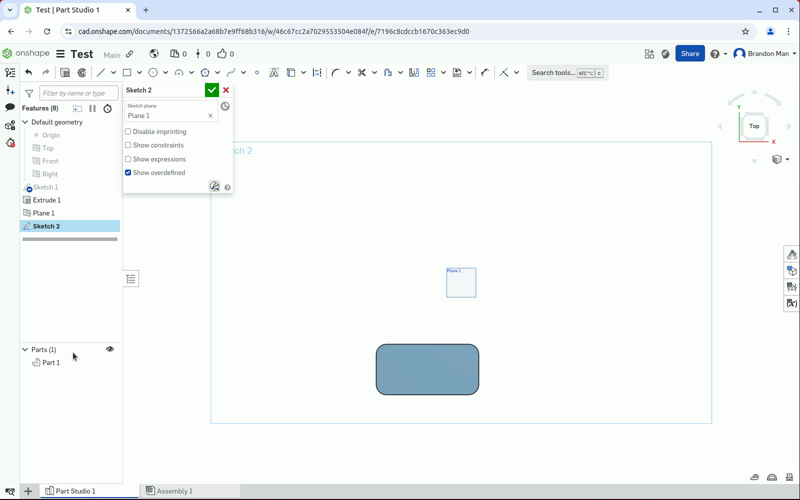
key(y)
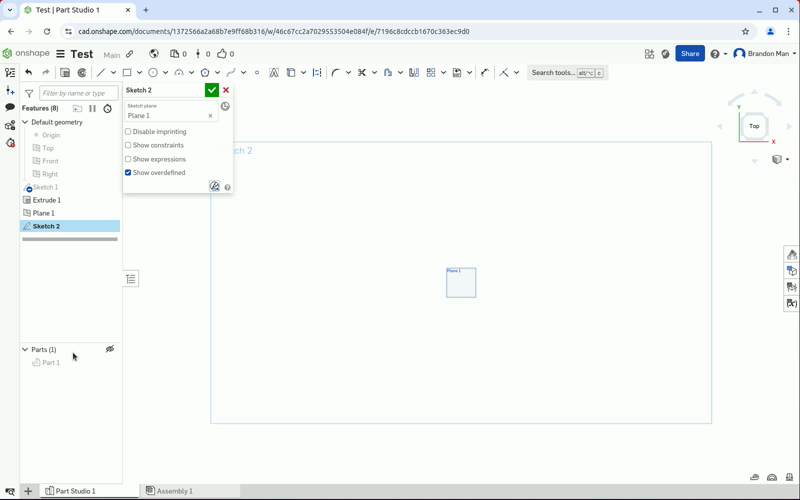
key(c)
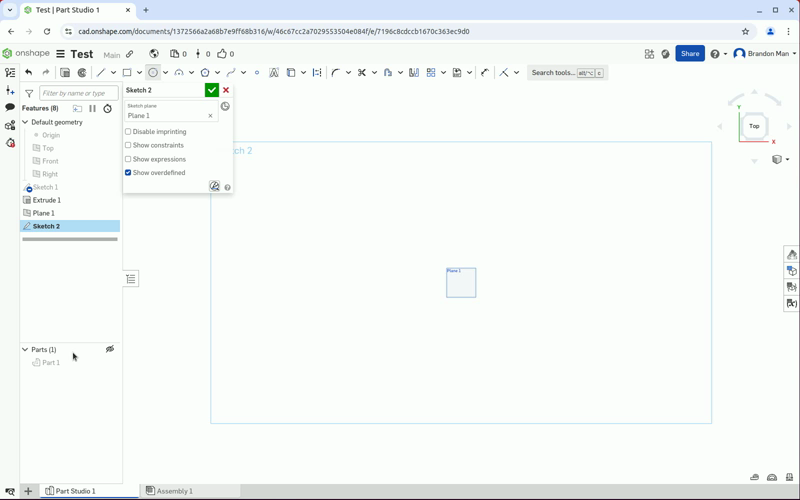
key_down(shift)
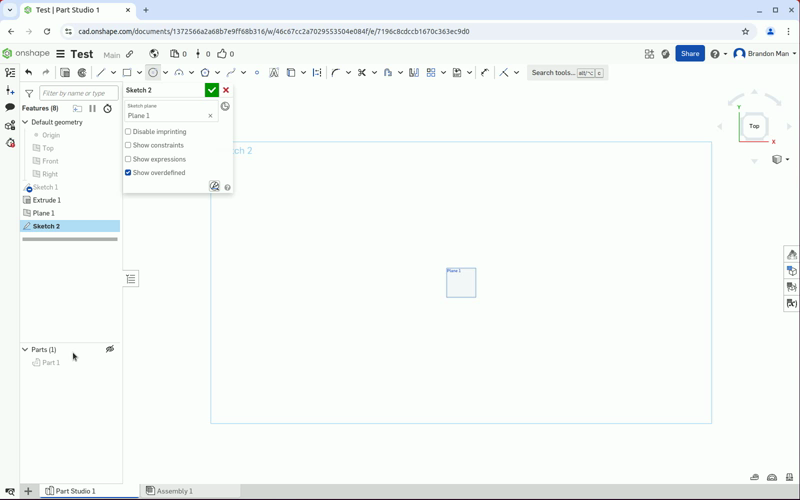
mouse_move(428, 369)
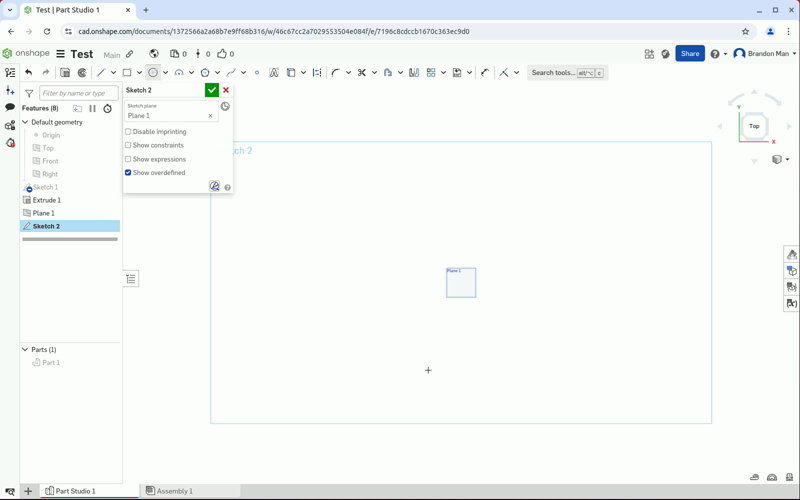
click(428, 369)
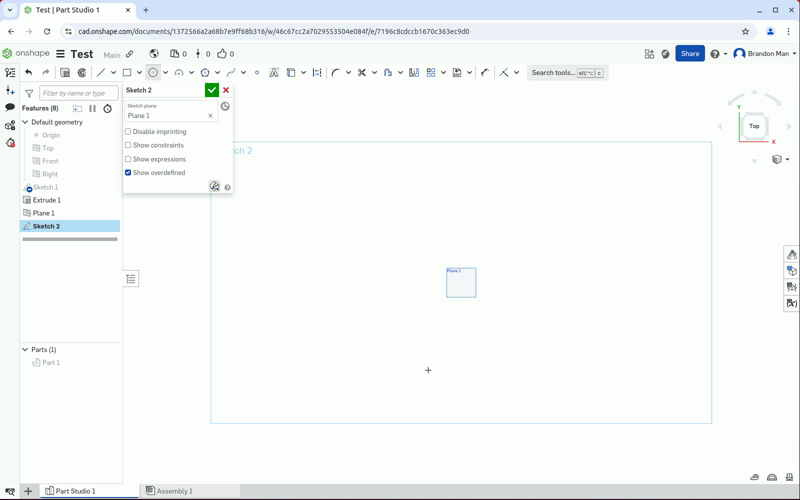
key_up(shift)
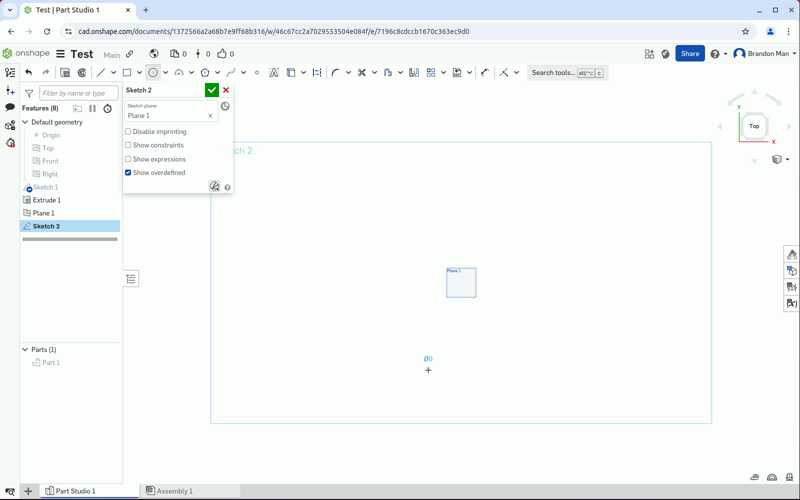
mouse_move(449, 369)
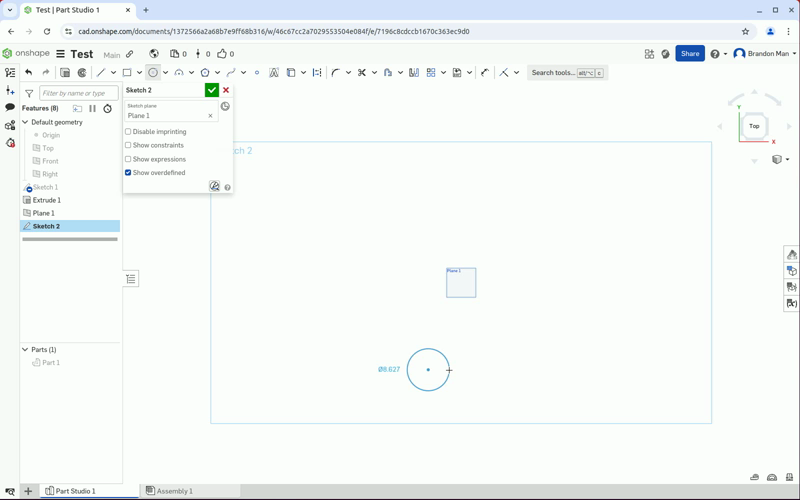
click(449, 369)
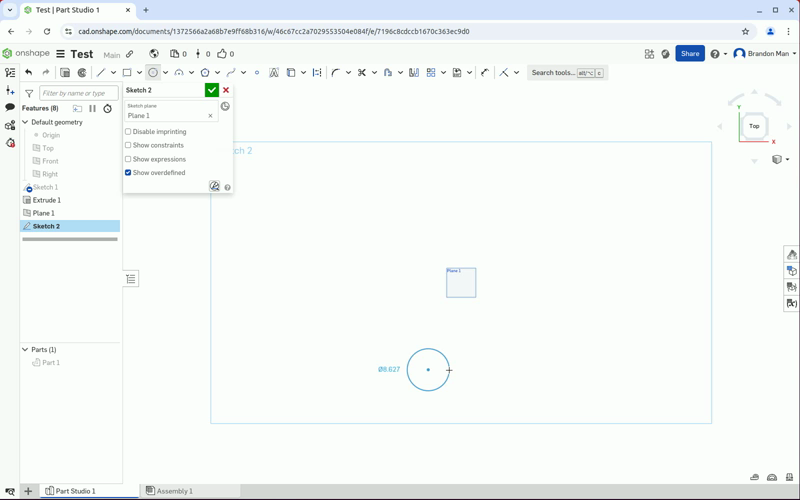
key(esc)
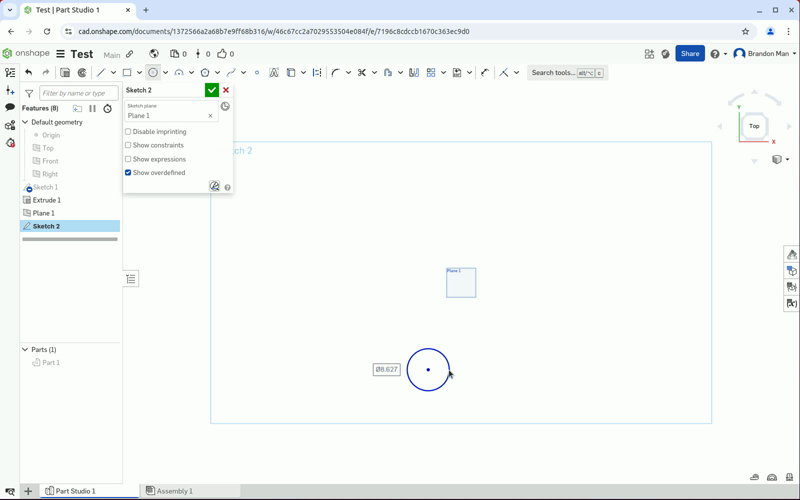
mouse_move(444, 378)
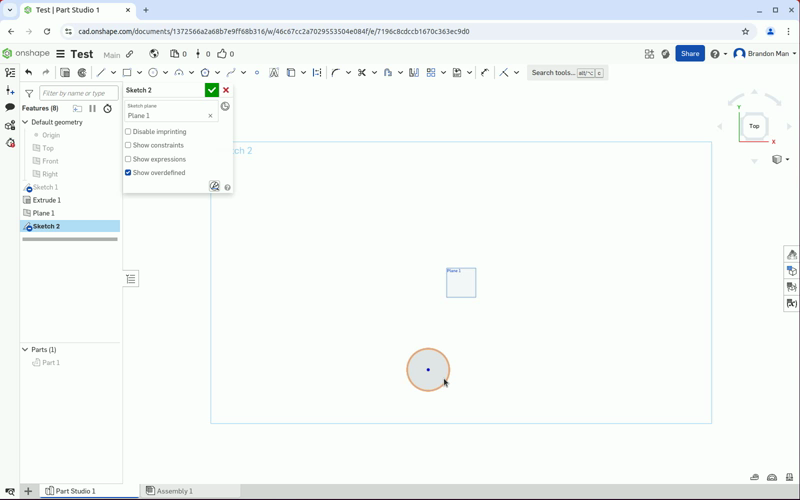
scroll(6)
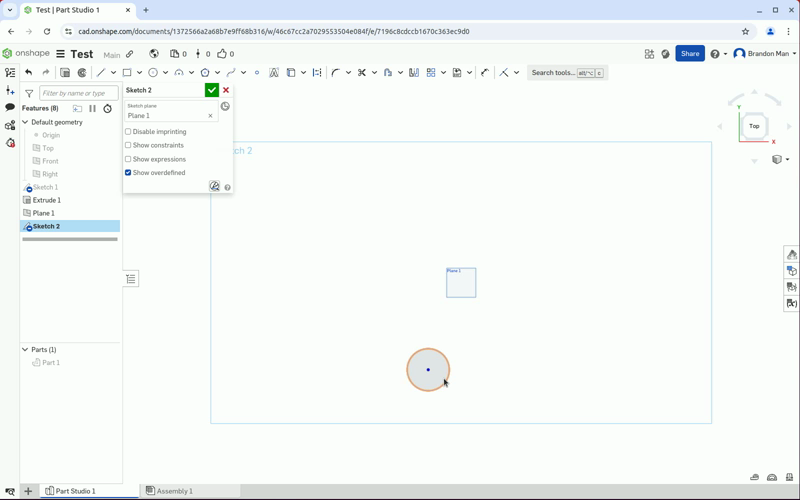
scroll(6)
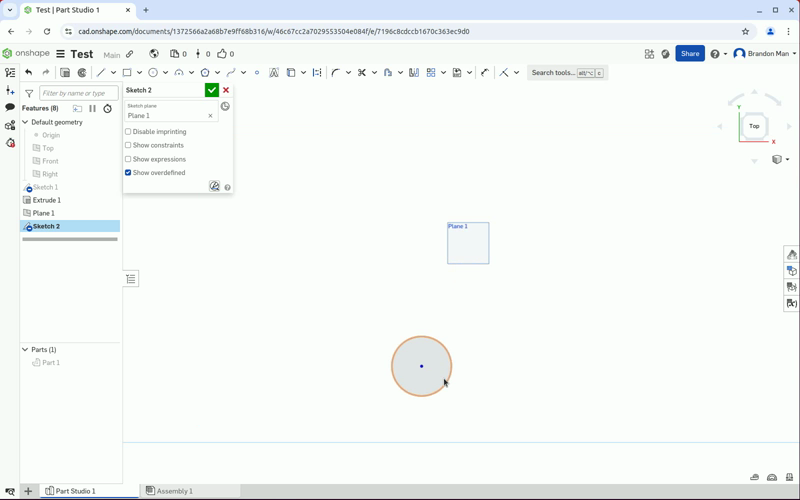
scroll(6)
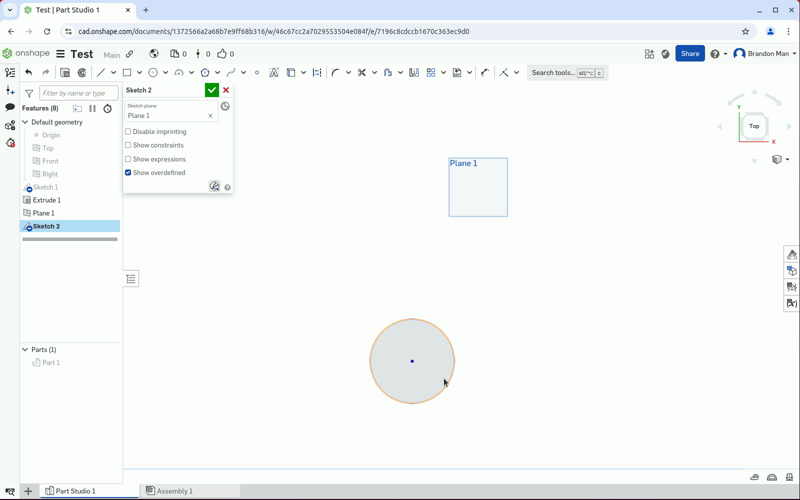
scroll(6)
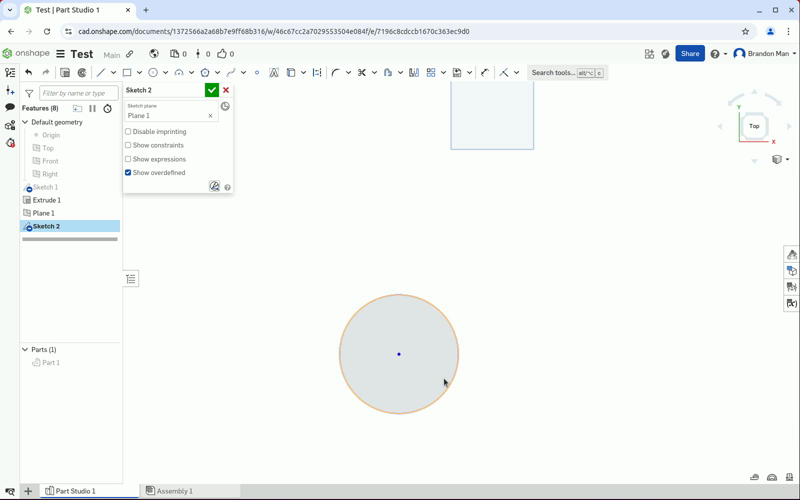
scroll(6)
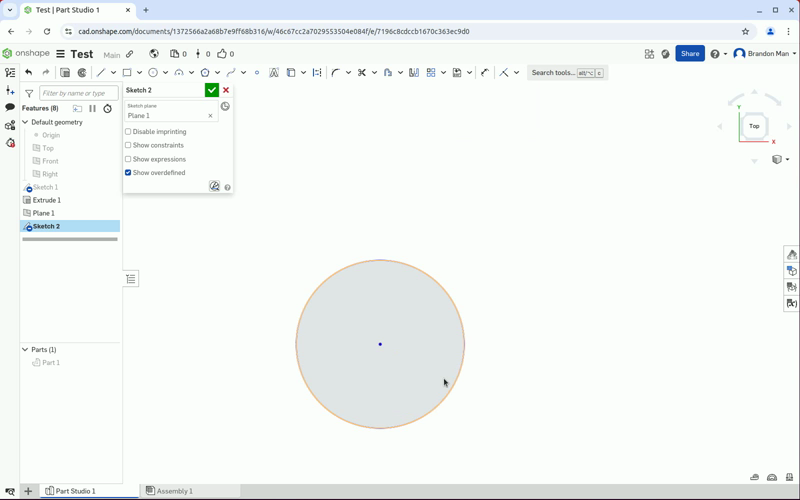
scroll(6)
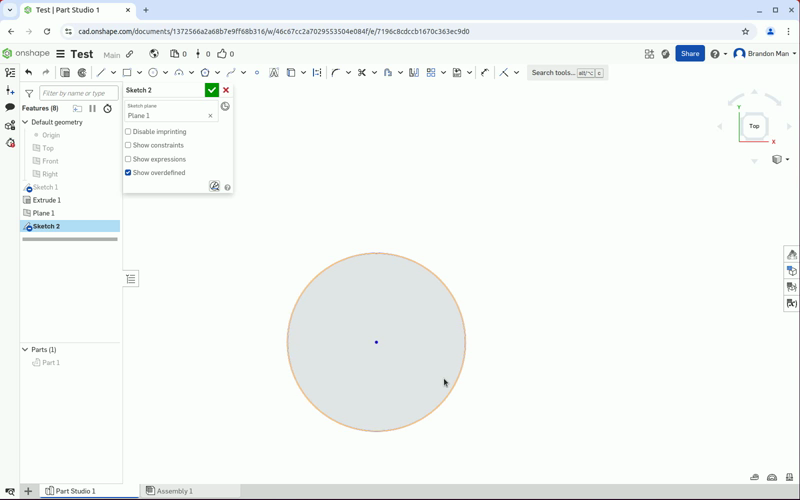
scroll(6)
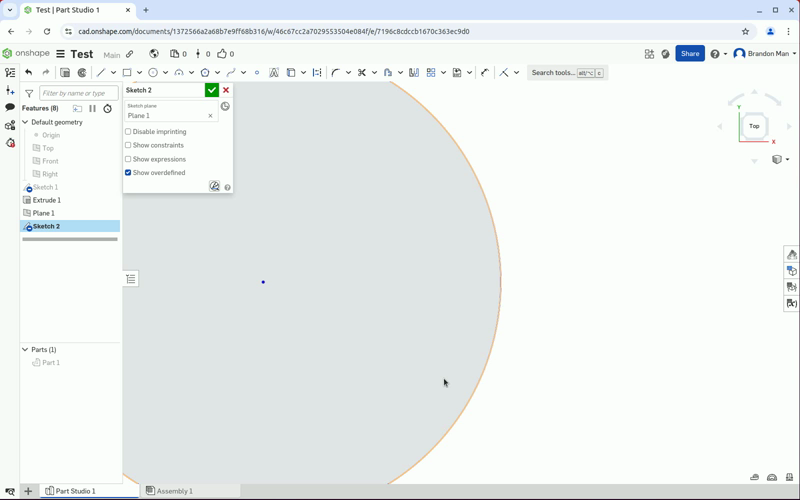
click(444, 378)
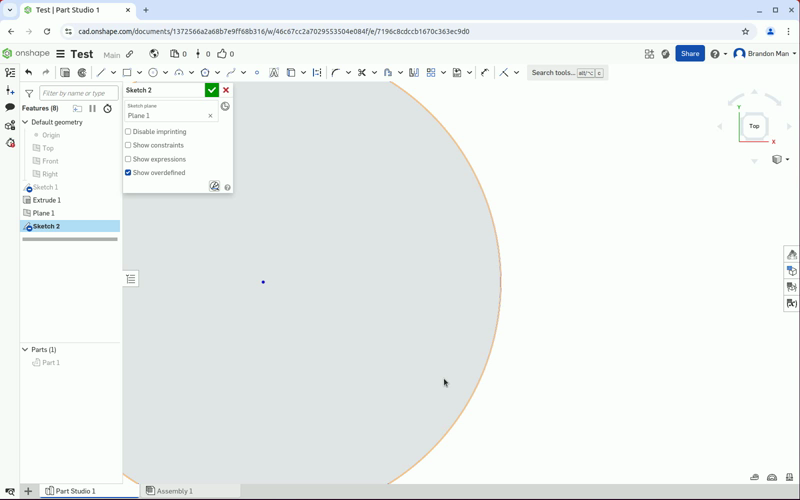
scroll(-6)
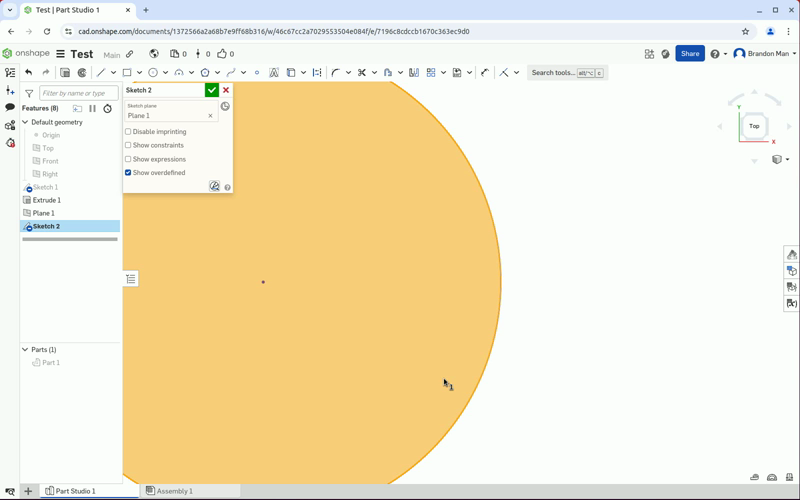
scroll(-6)
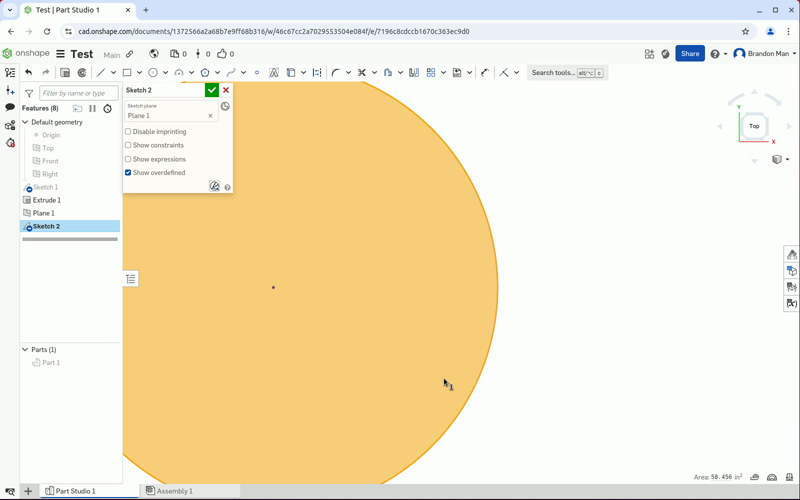
scroll(-6)
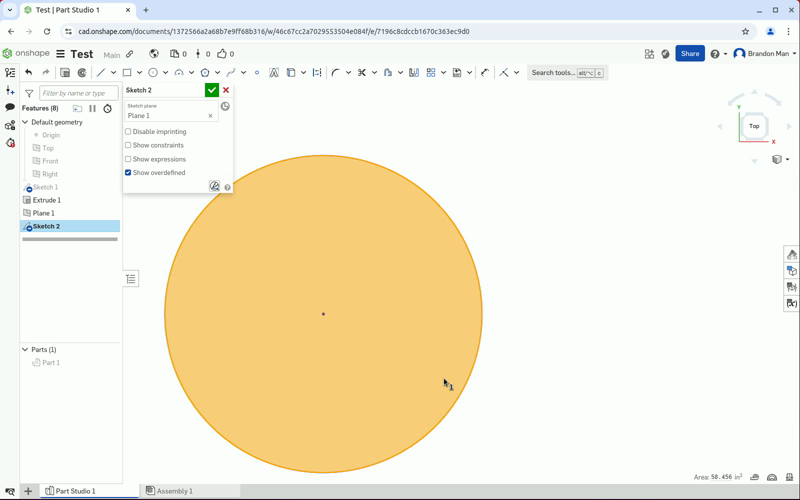
scroll(-6)
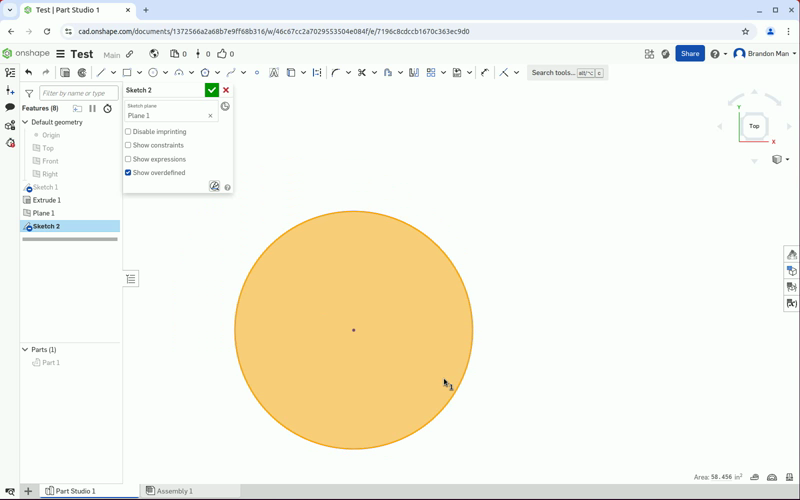
scroll(-6)
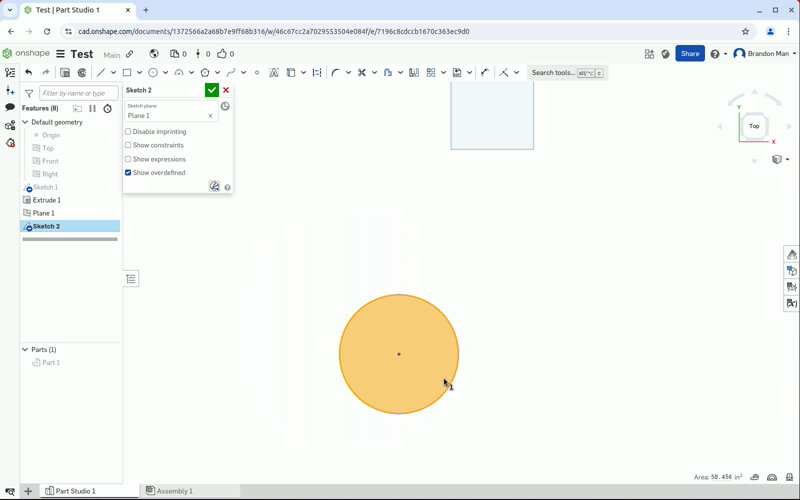
scroll(-6)
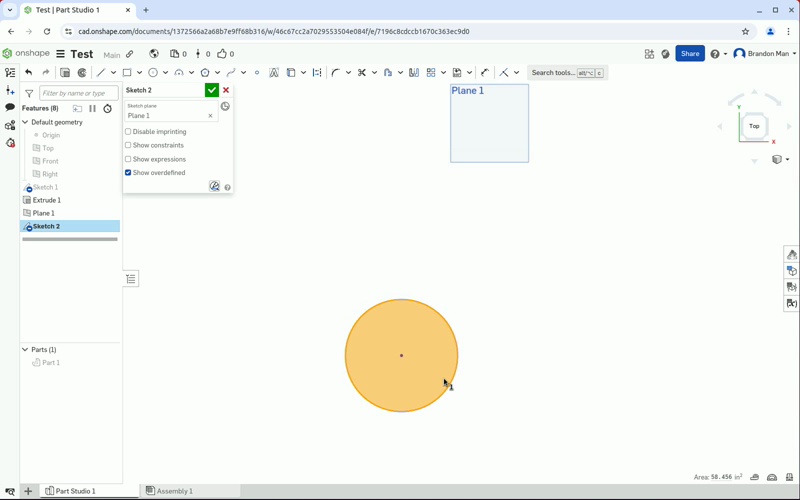
scroll(-6)
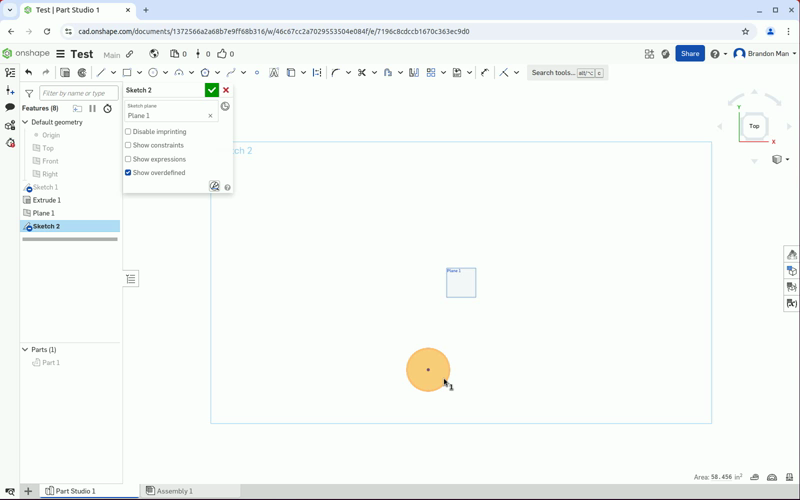
mouse_move(73, 352)
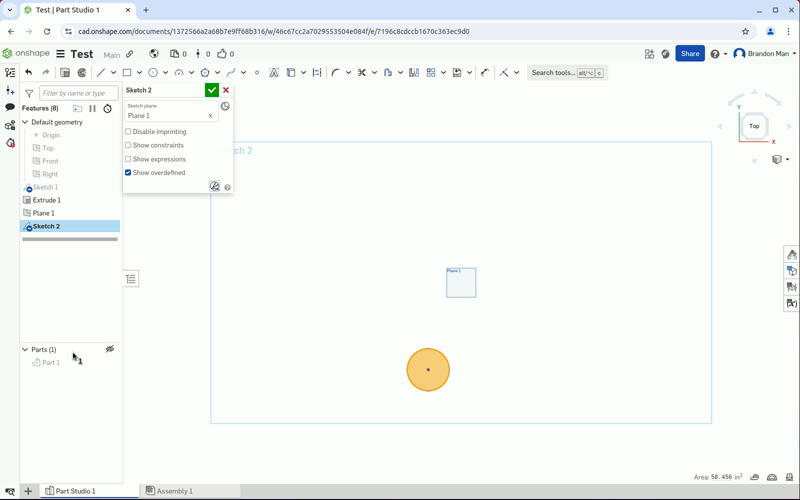
key(shift+y)
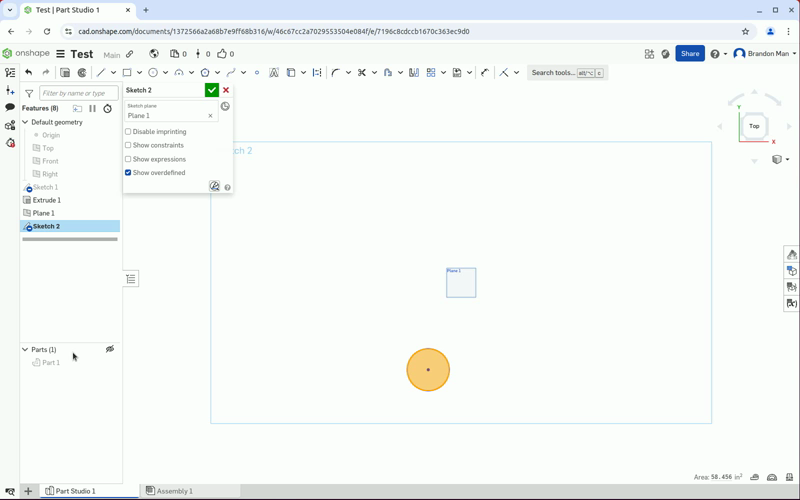
key(shift+e)
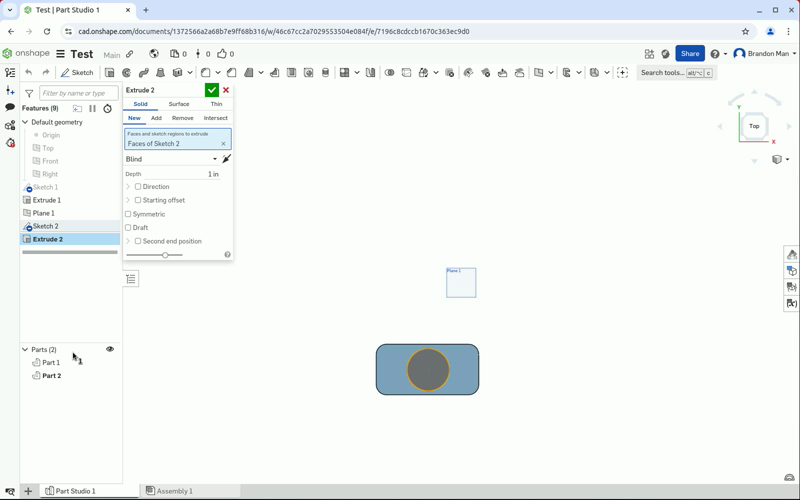
mouse_move(143, 106)
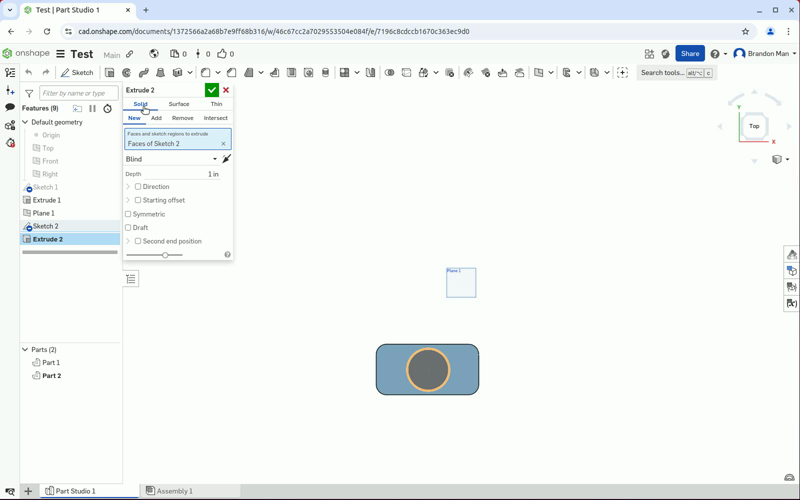
click(143, 106)
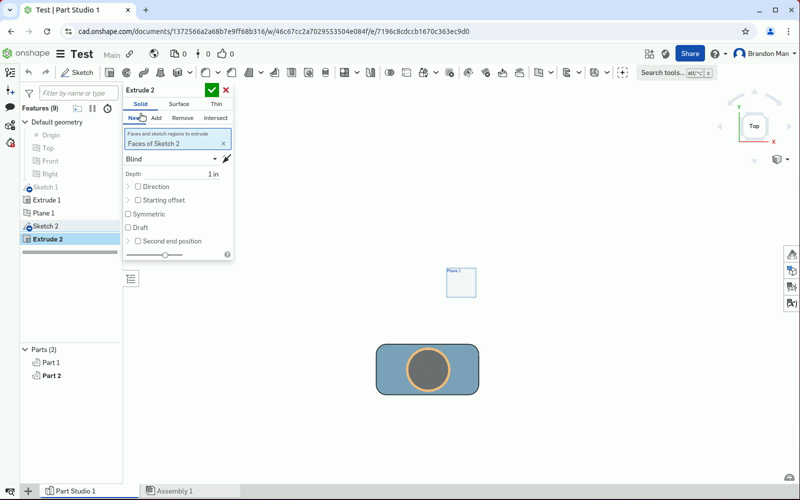
mouse_move(137, 120)
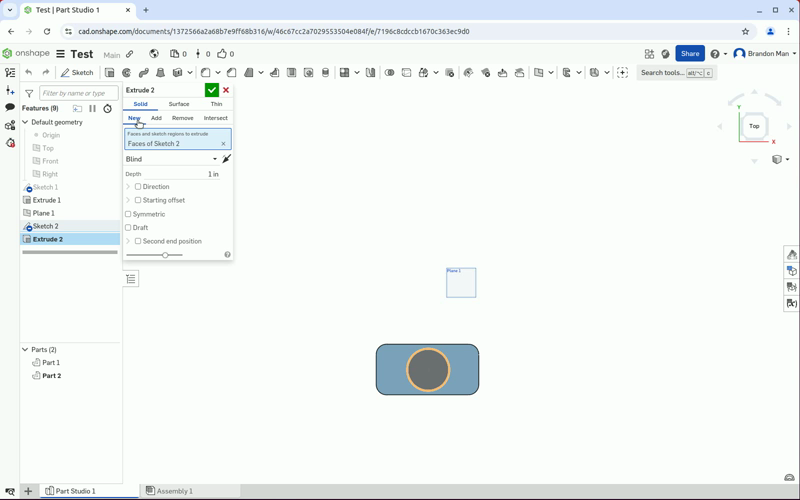
click(137, 120)
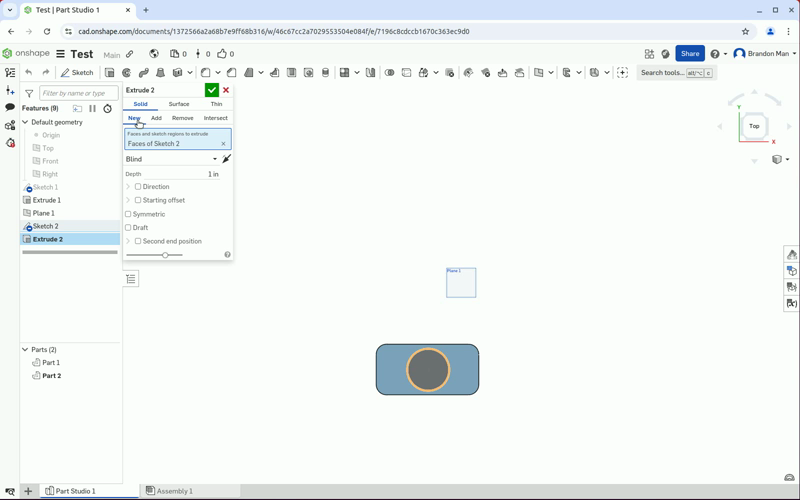
key(tab, 4)
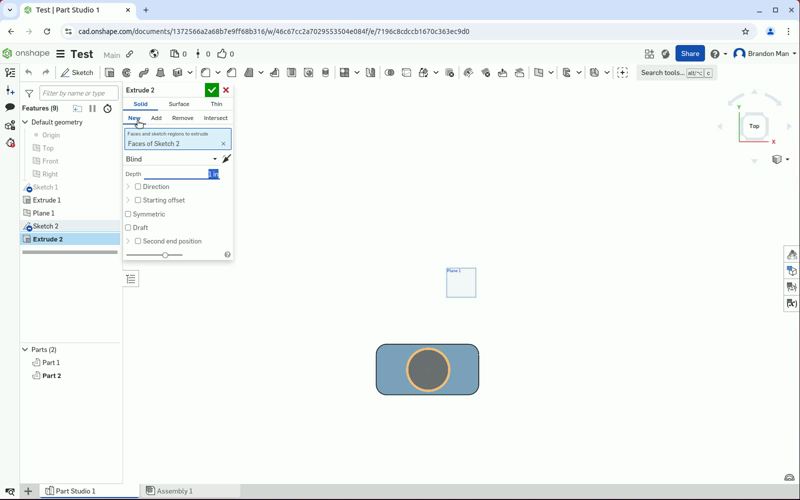
text(10.591)
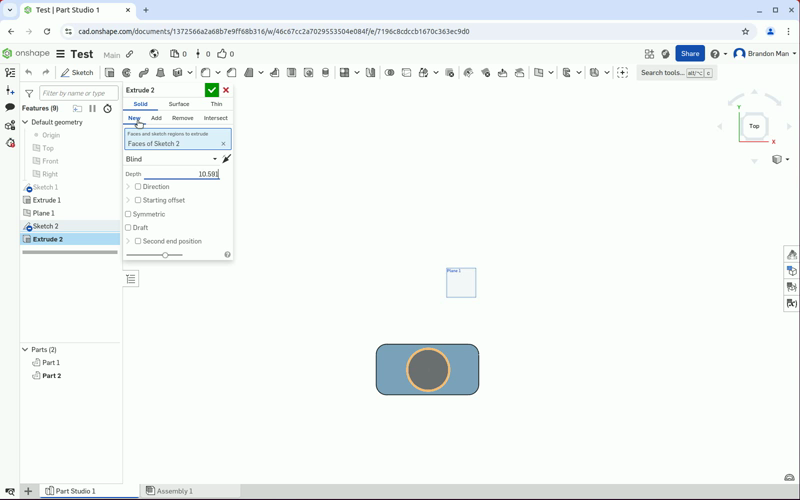
key(enter)
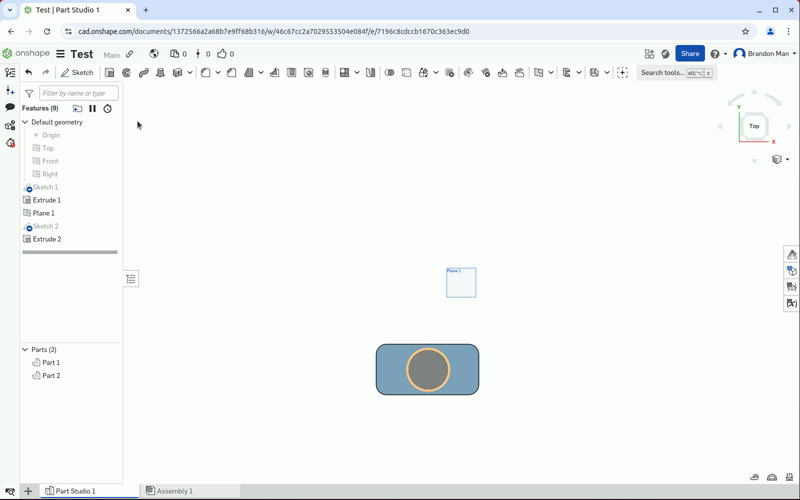
key(shift+h)
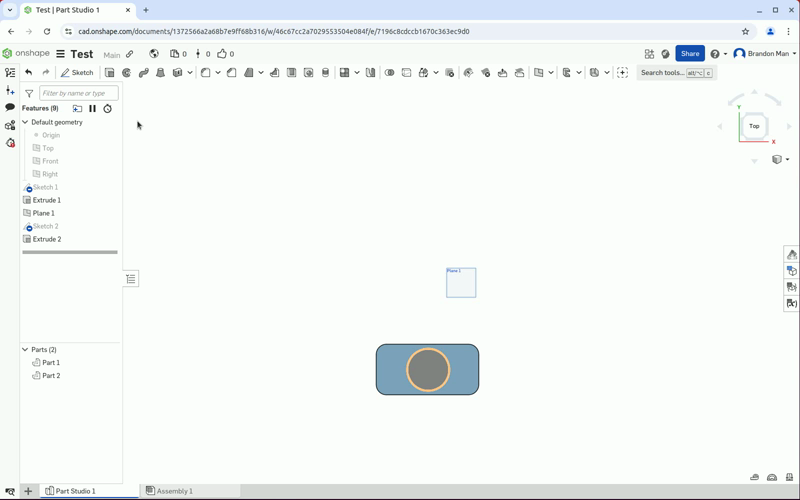
key(shift+h)
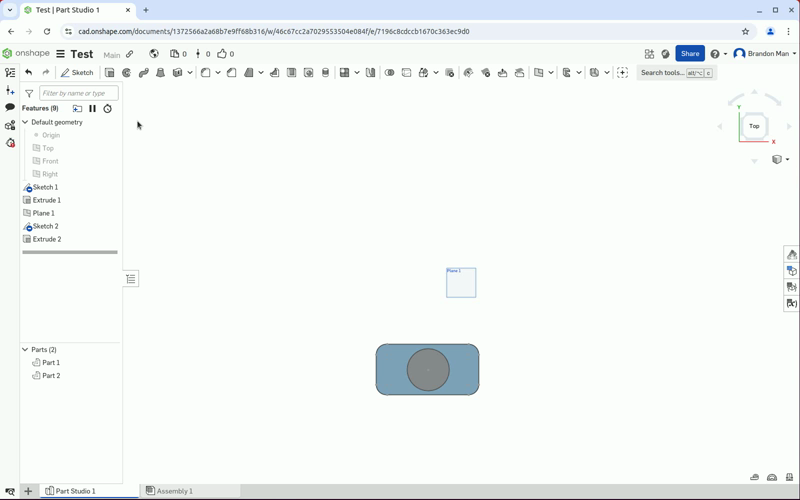
key(shift+7)
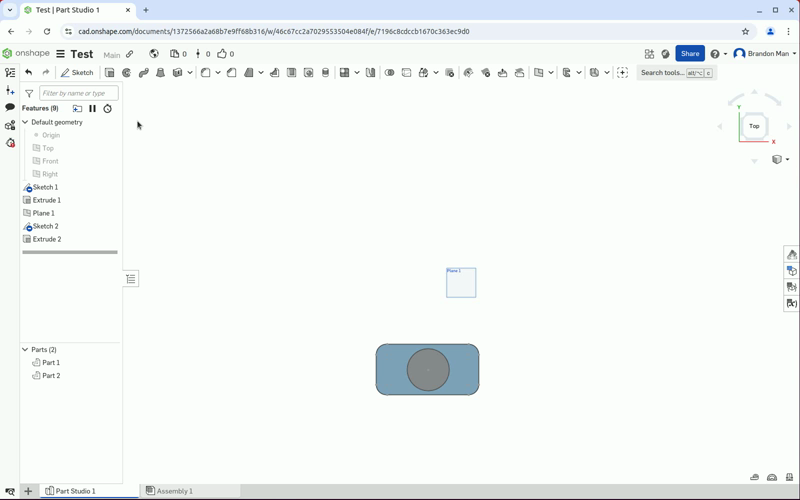
key(up, 3)
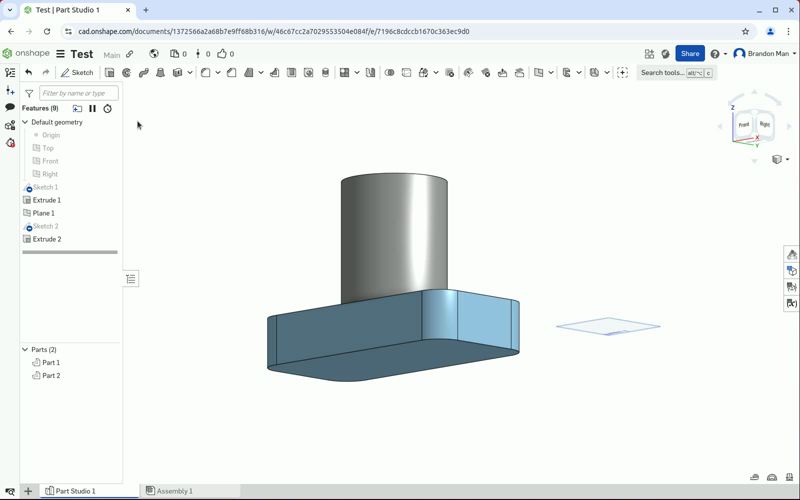
key(left, 3)
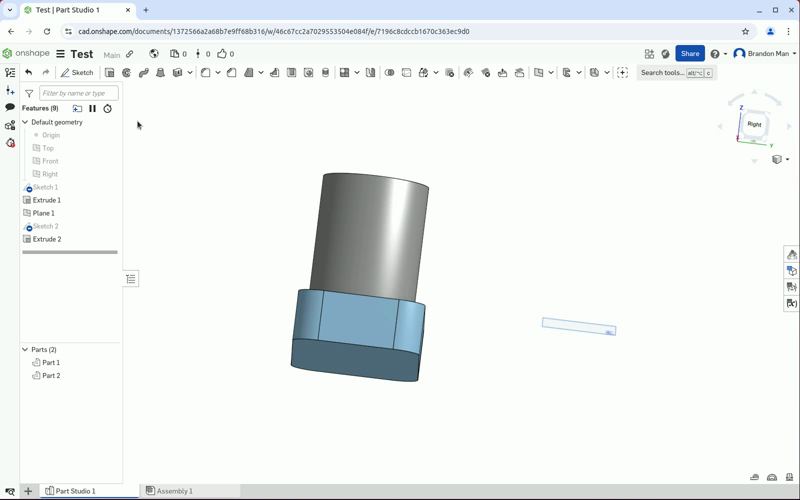
key(right, 3)
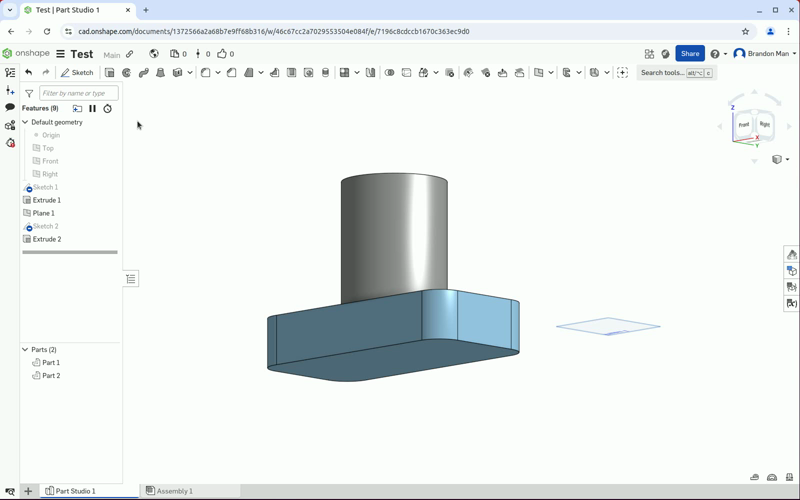
key(down, 3)
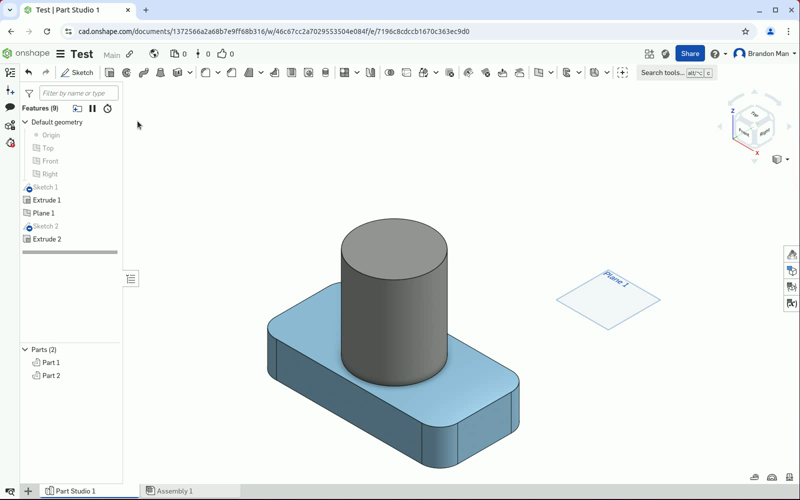
mouse_move(73, 189)
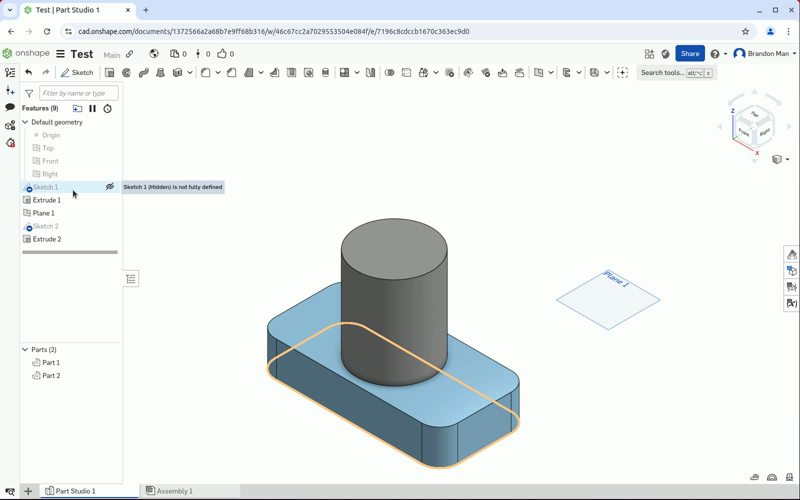
click(73, 189)